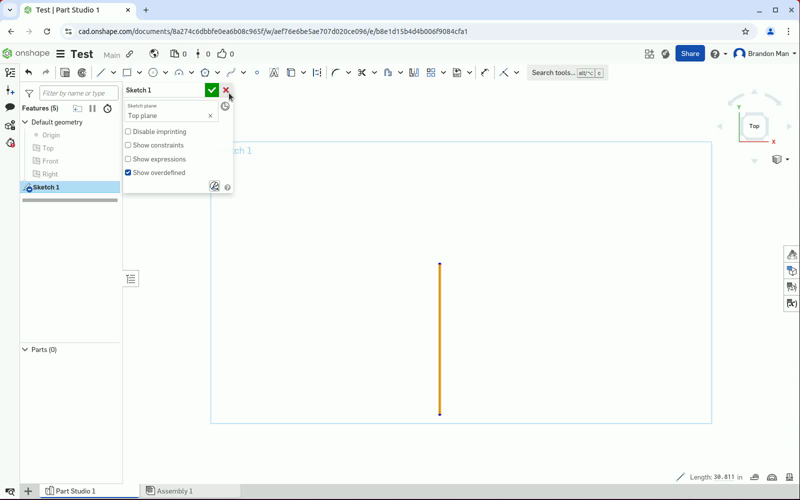
key(shift+h)
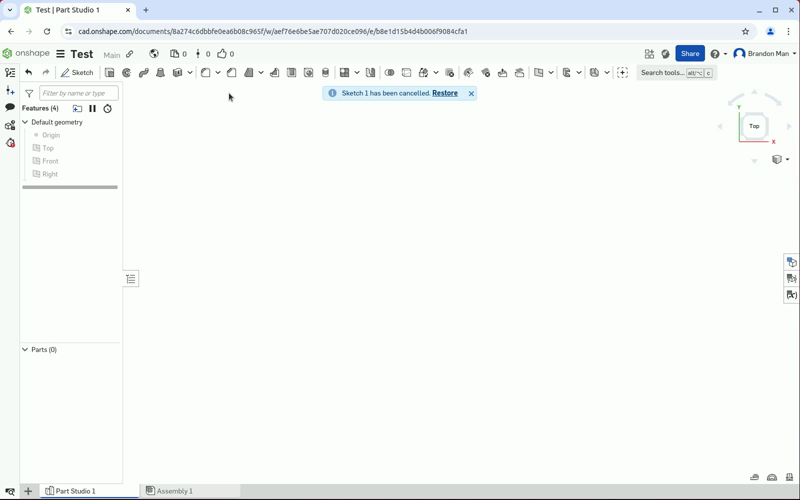
mouse_move(73, 352)
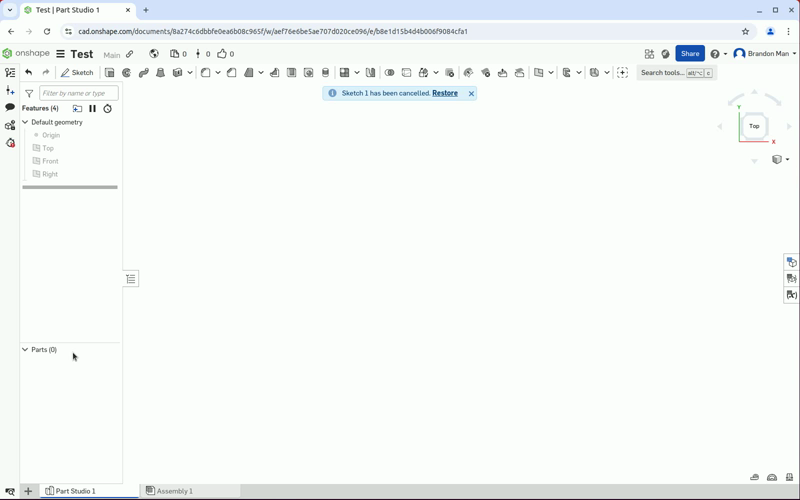
key(y)
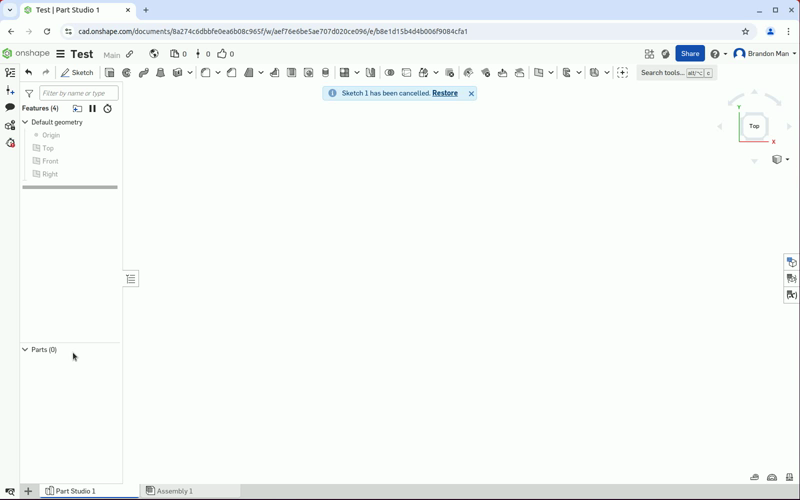
key(shift+p)
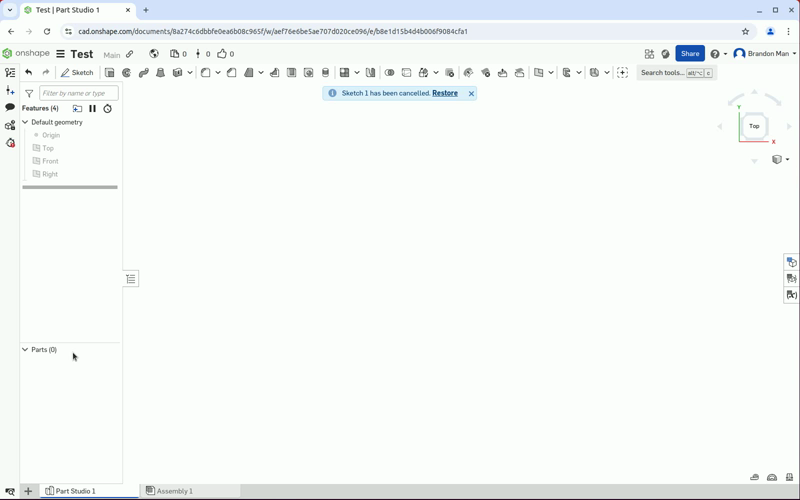
key(space)
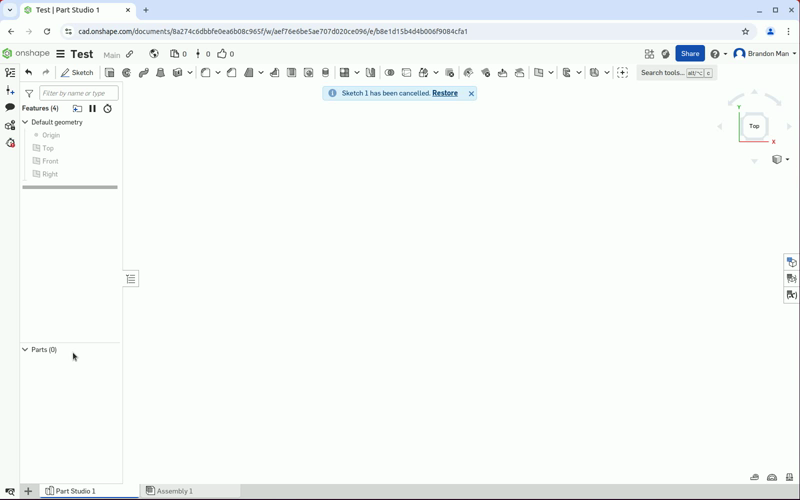
key_down(shift)
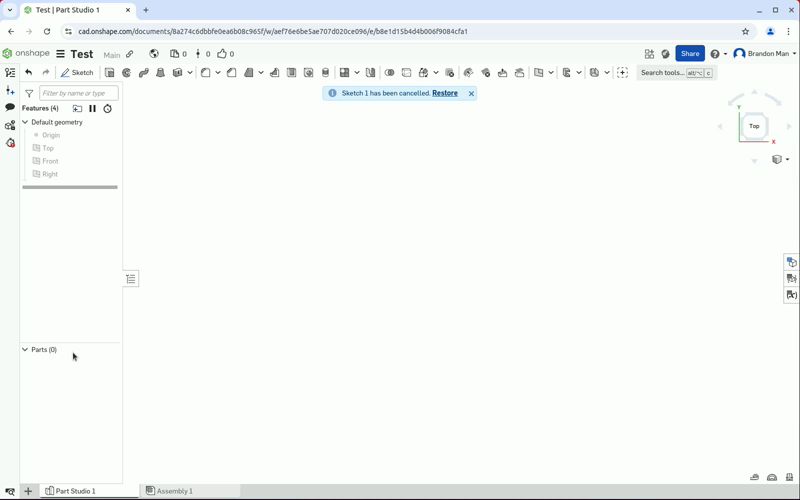
key(up)
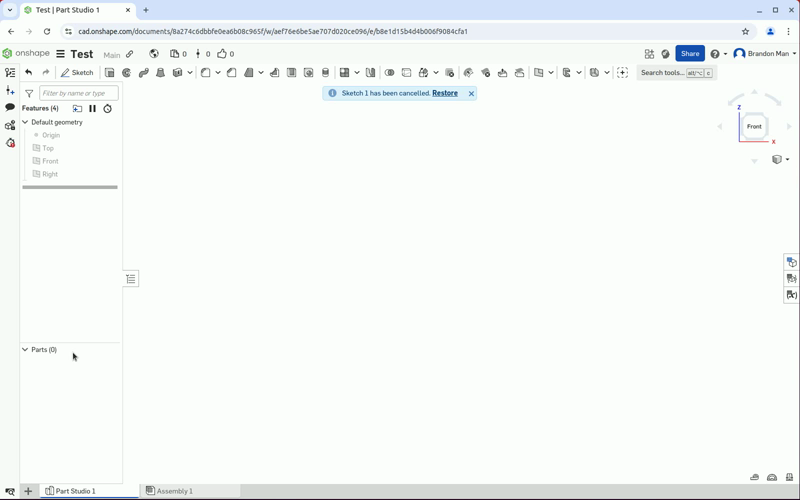
key_up(shift)
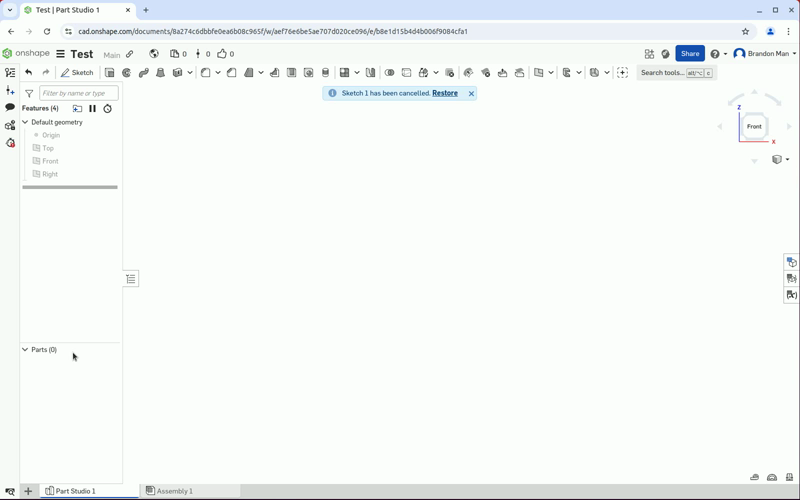
key(space)
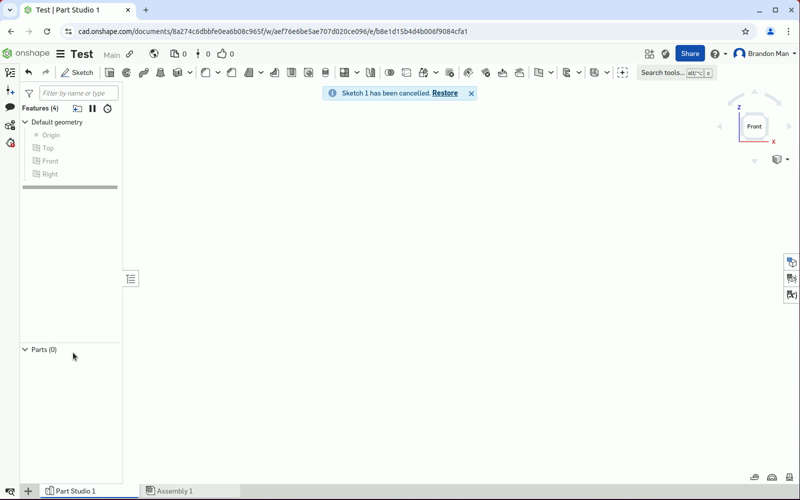
key_down(shift)
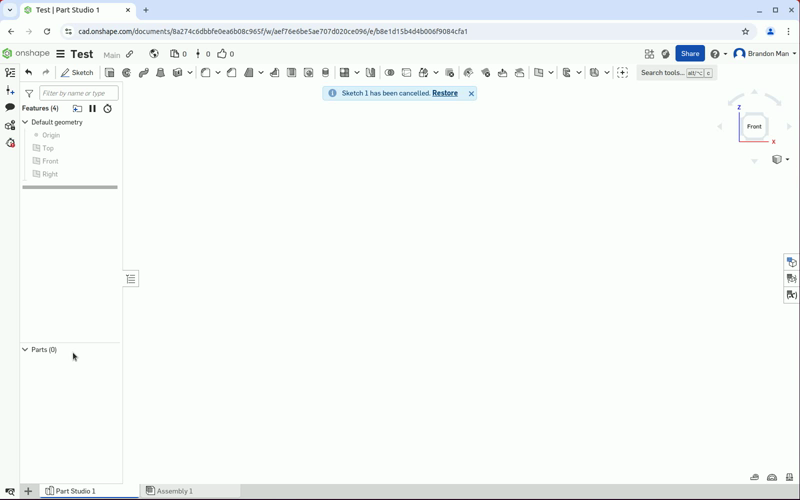
key(left)
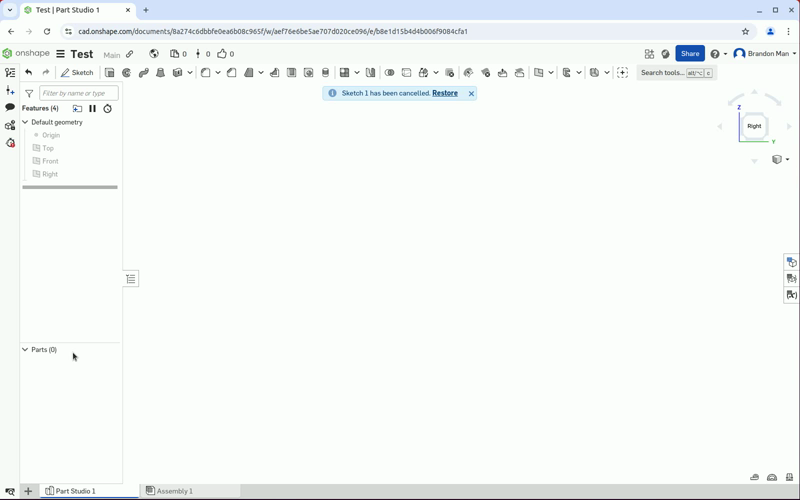
key_up(shift)
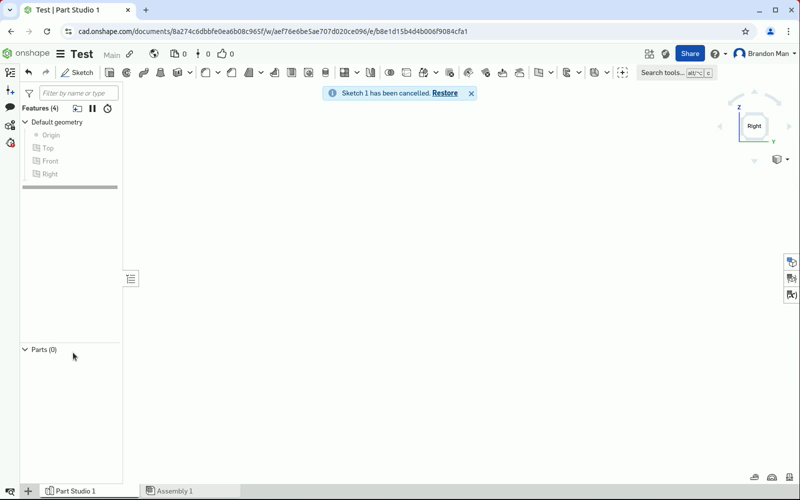
mouse_move(73, 352)
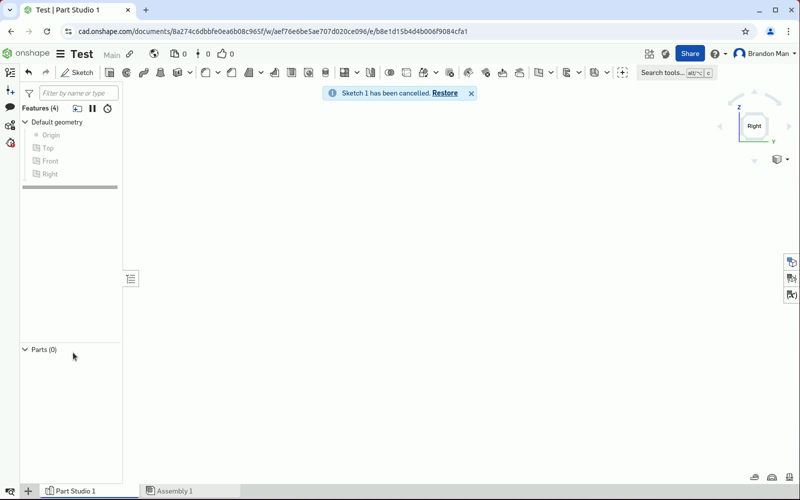
key(shift+y)
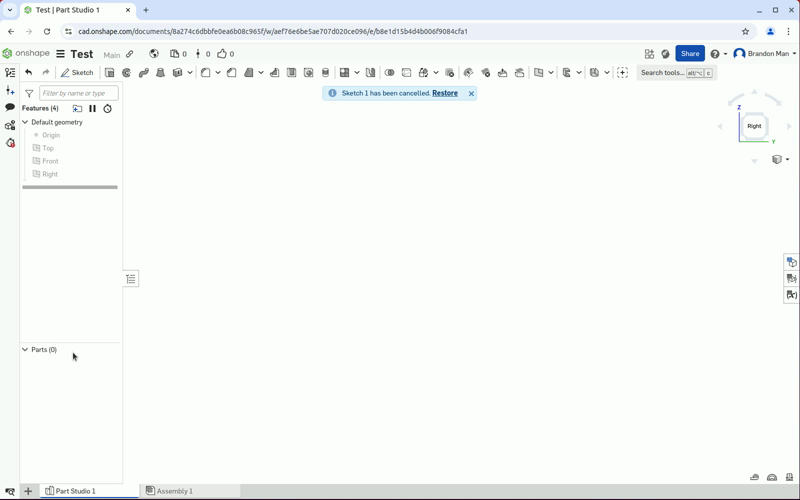
key(shift+s)
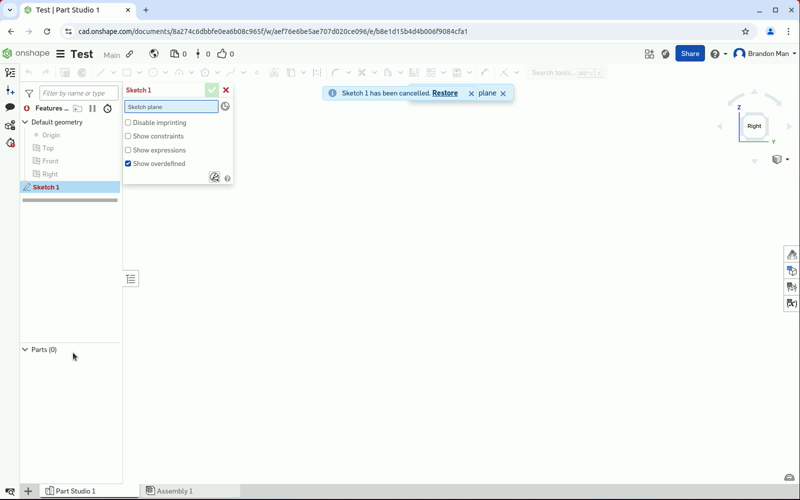
mouse_move(73, 176)
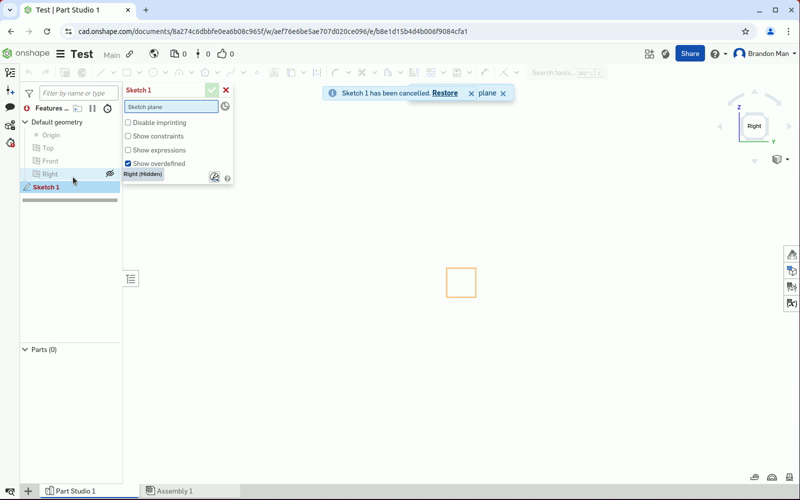
click(73, 176)
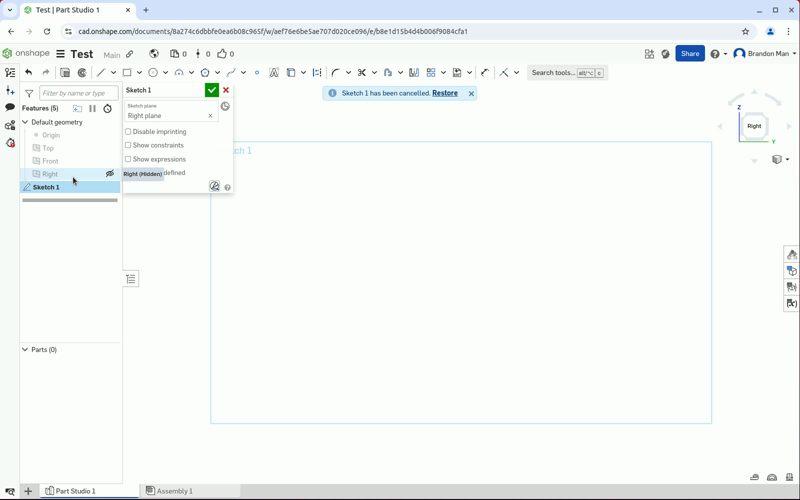
mouse_move(73, 352)
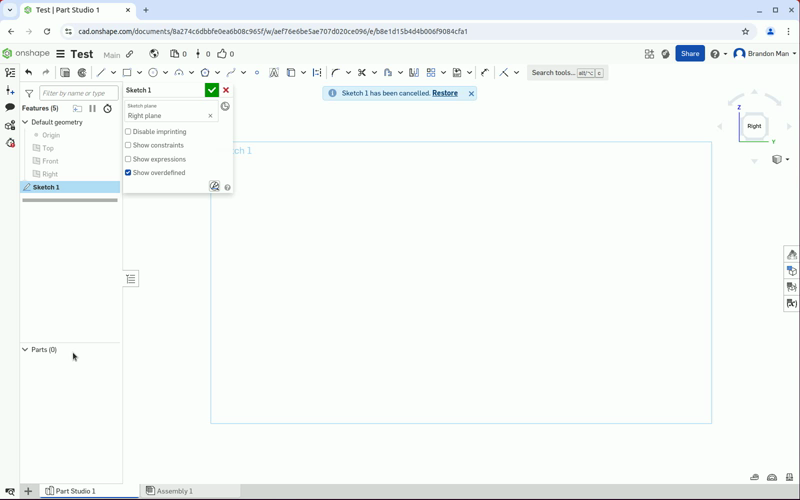
key(y)
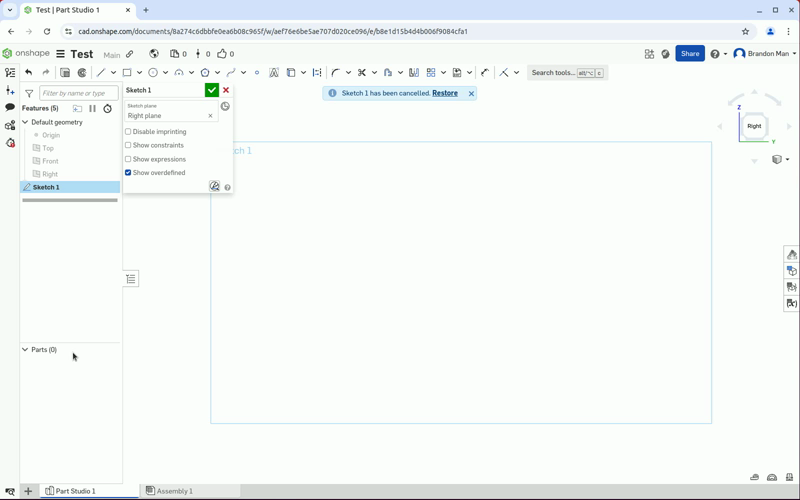
key(l)
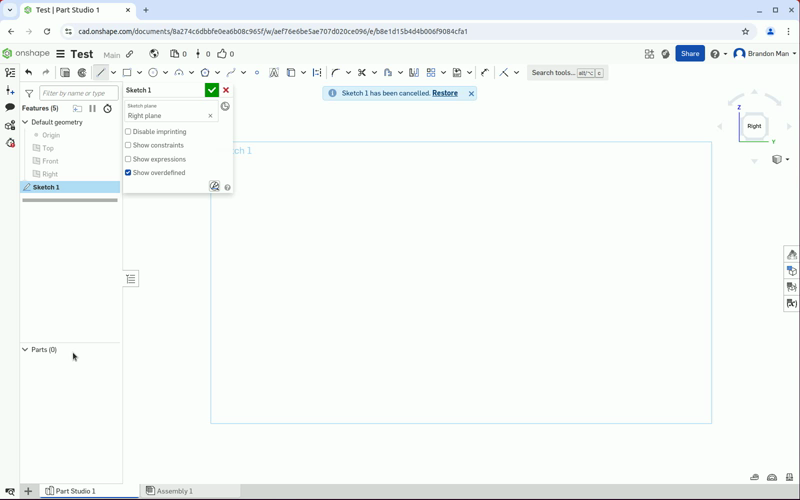
key_down(shift)
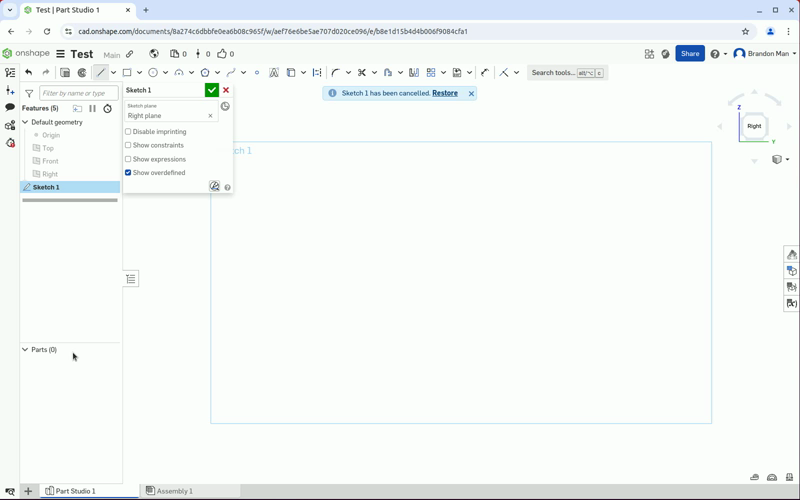
mouse_move(348, 394)
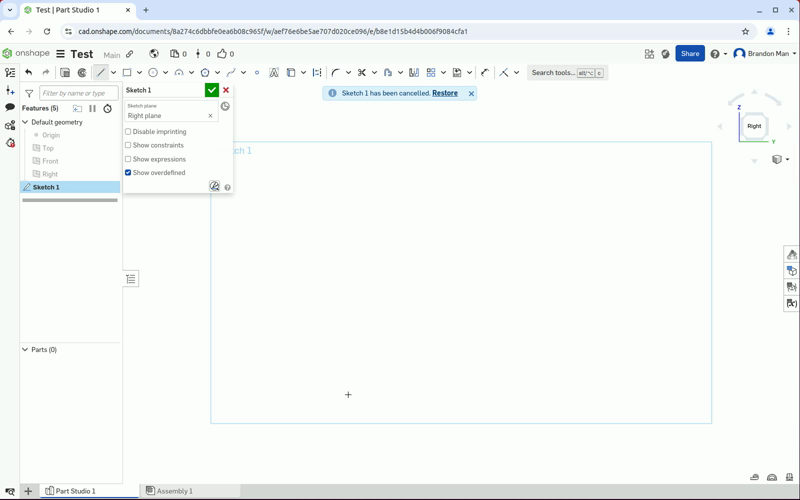
click(348, 394)
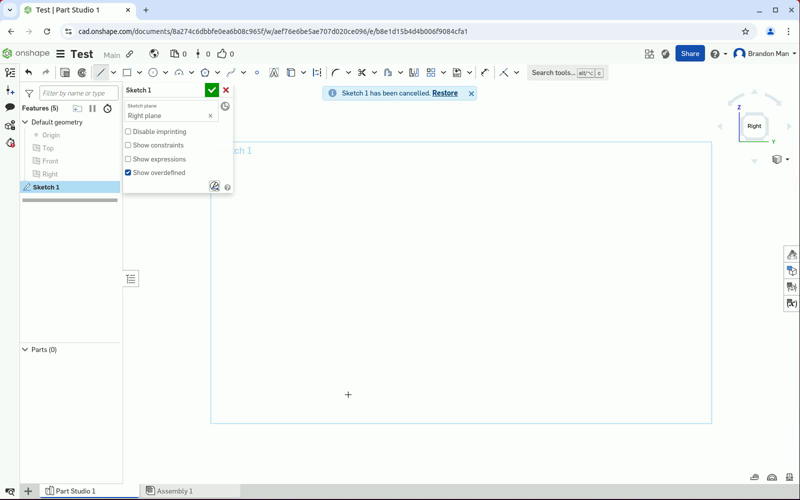
key_up(shift)
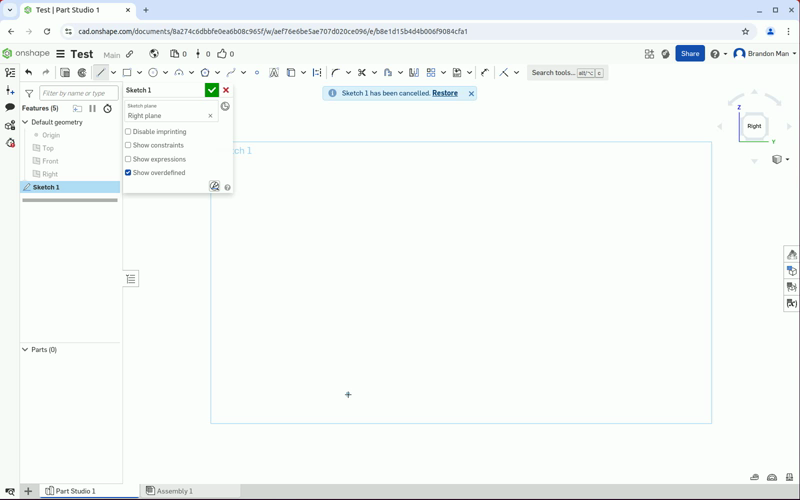
key_down(shift)
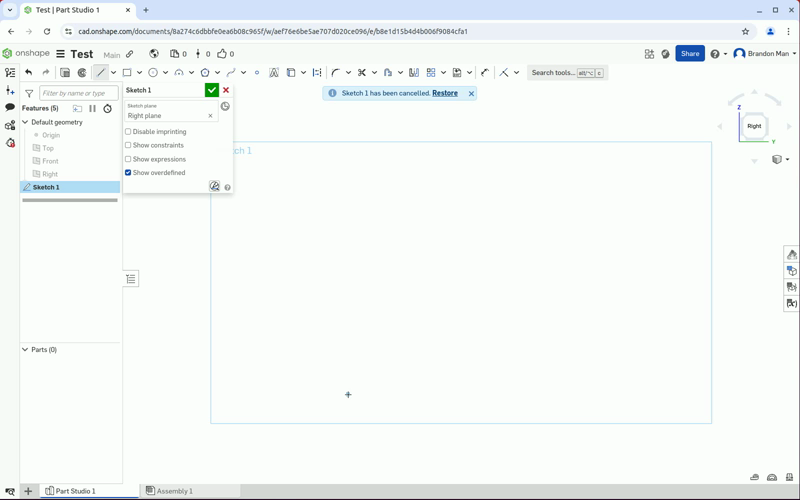
mouse_move(572, 394)
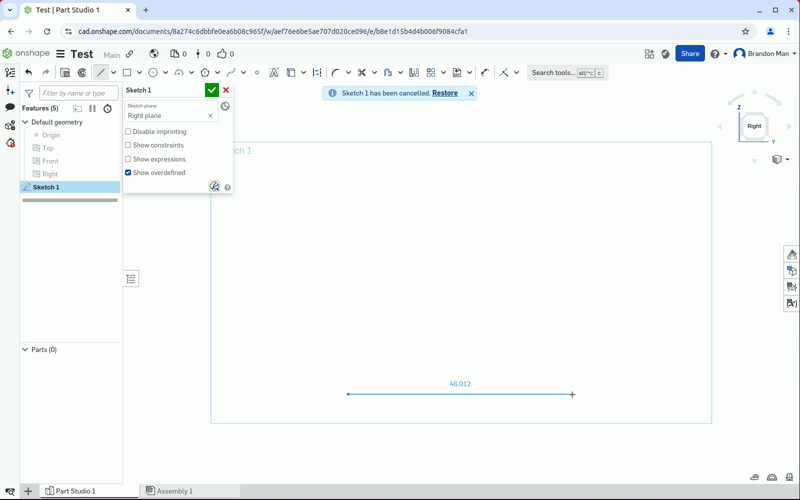
click(572, 394)
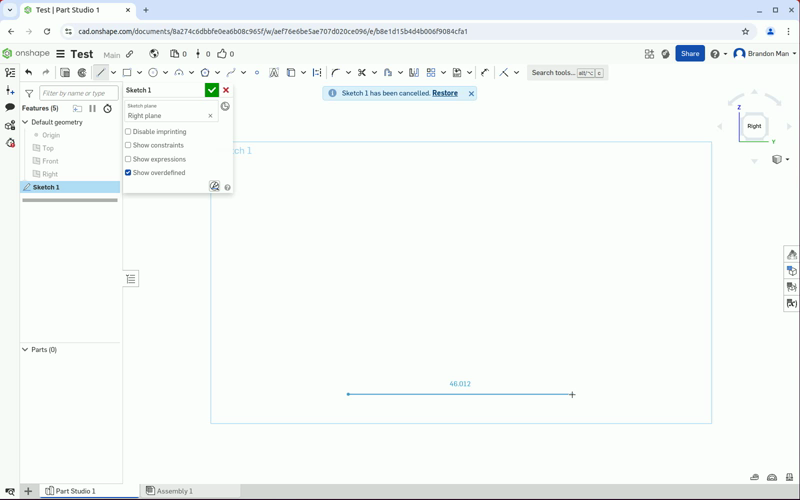
key_up(shift)
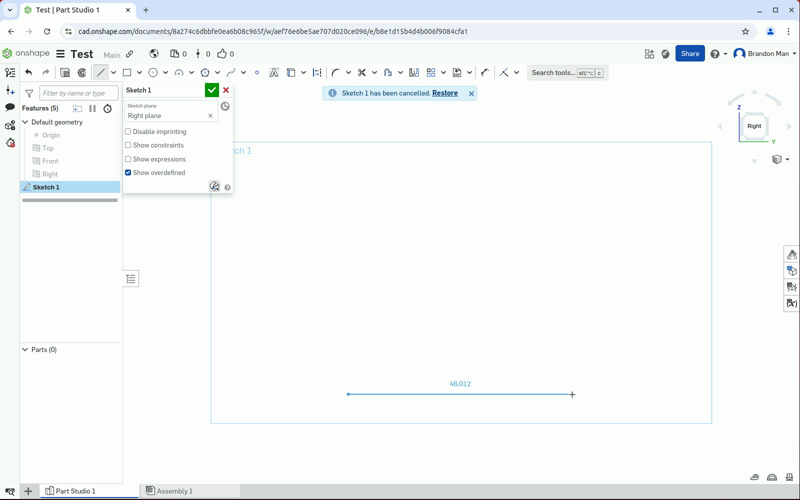
key_down(shift)
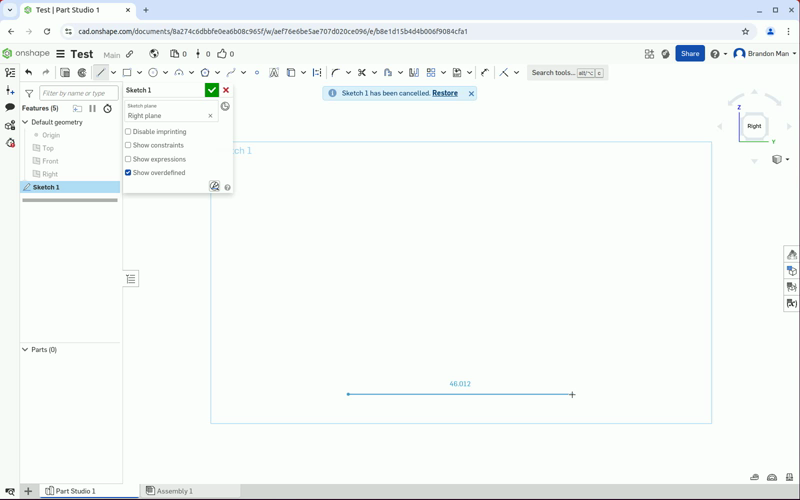
mouse_move(572, 172)
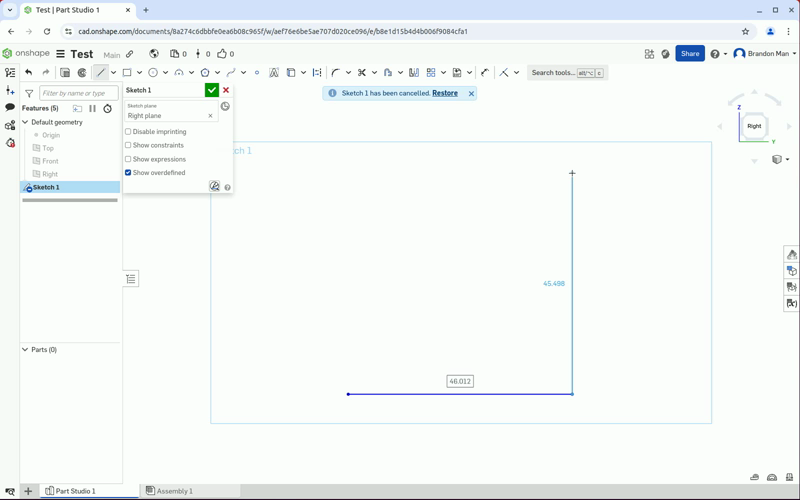
click(572, 172)
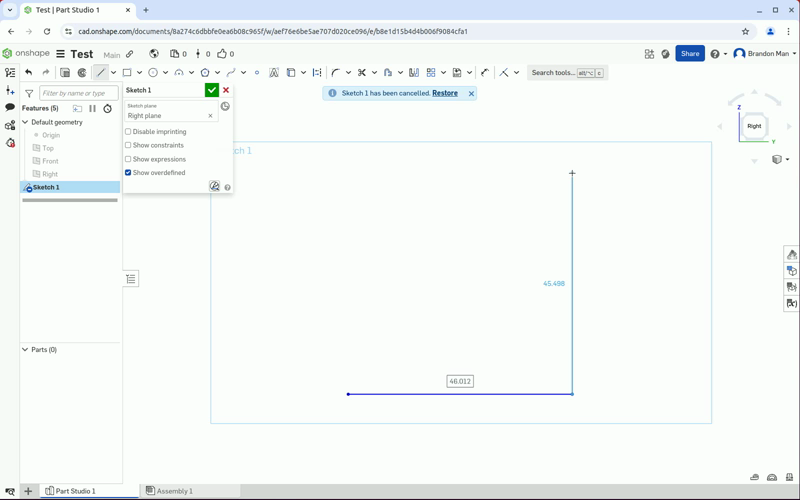
key_up(shift)
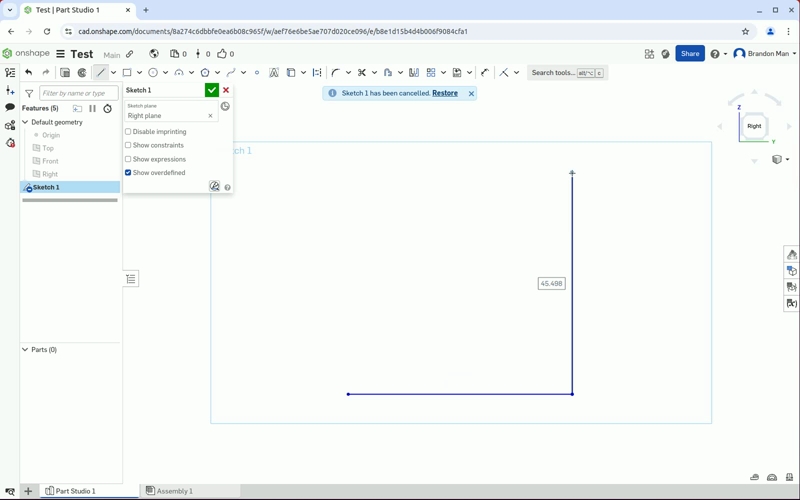
key_down(shift)
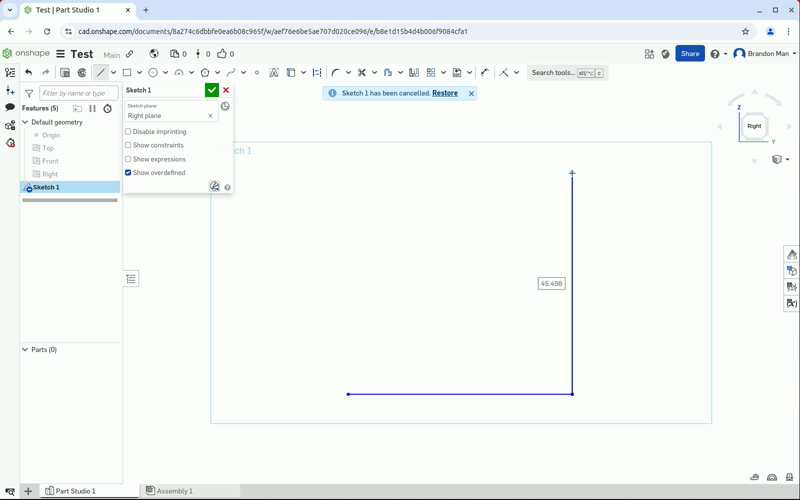
mouse_move(348, 172)
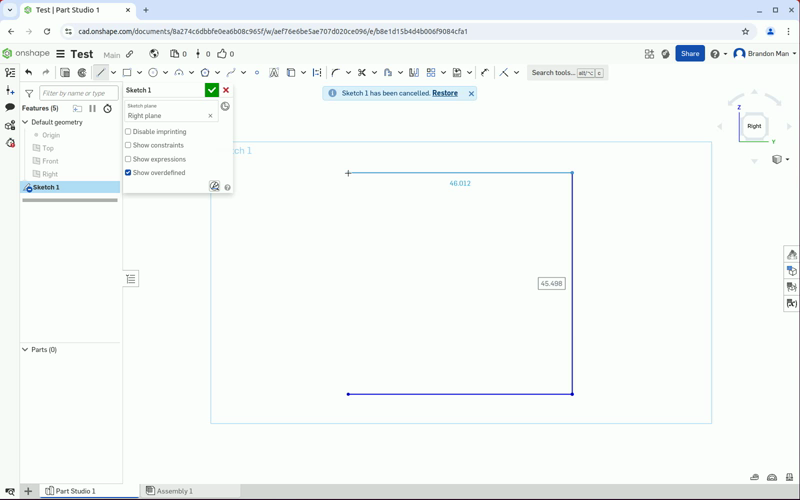
click(348, 172)
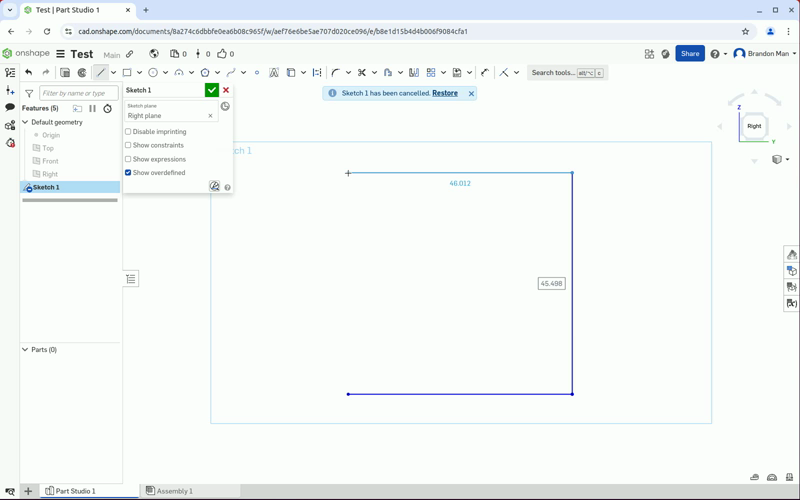
key_up(shift)
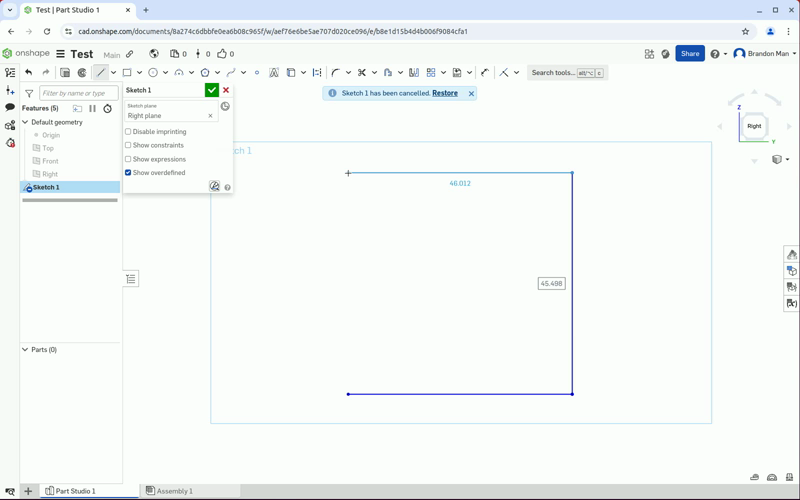
key_down(shift)
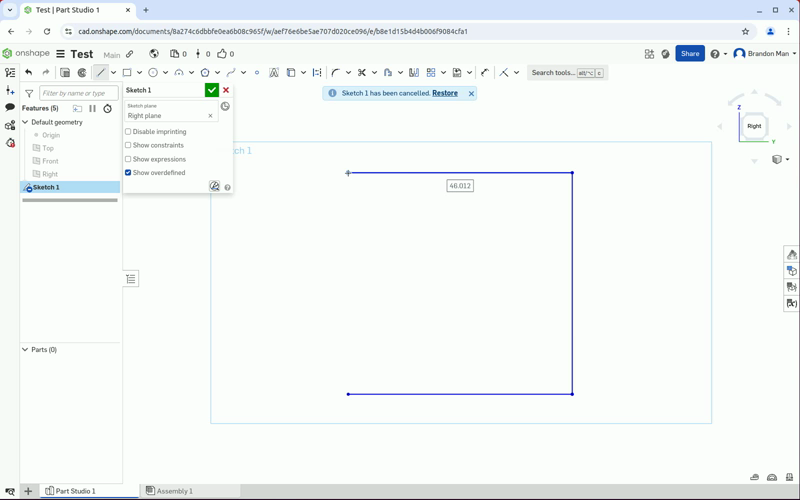
mouse_move(348, 394)
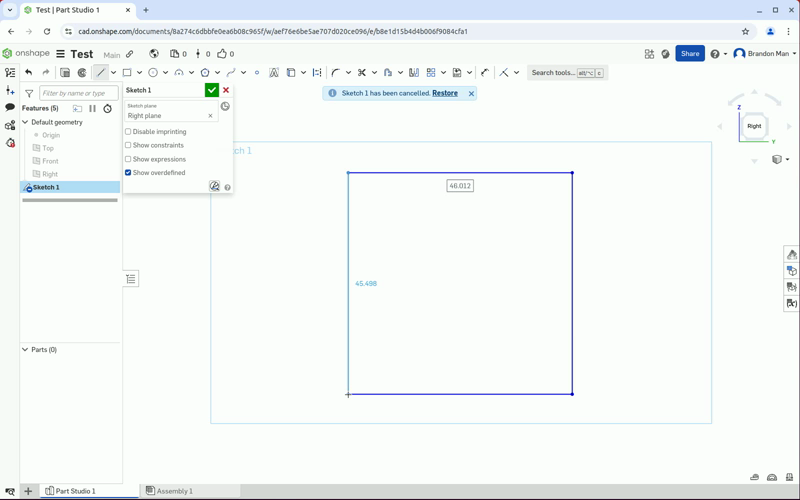
key_up(shift)
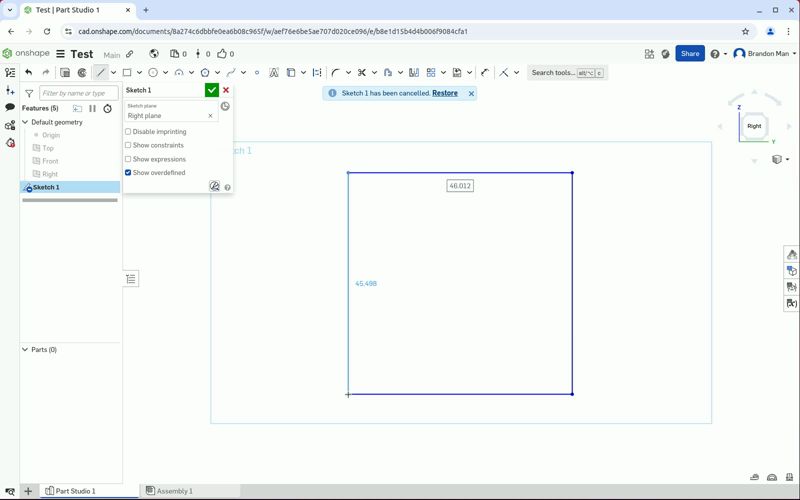
click(348, 394)
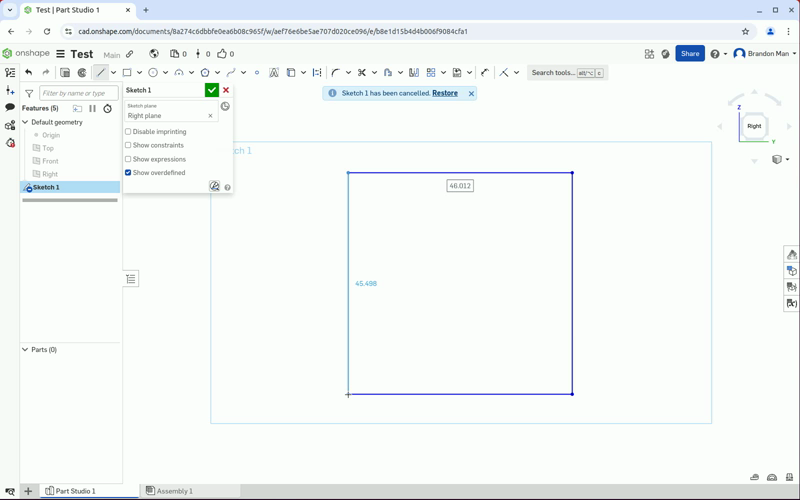
key(esc)
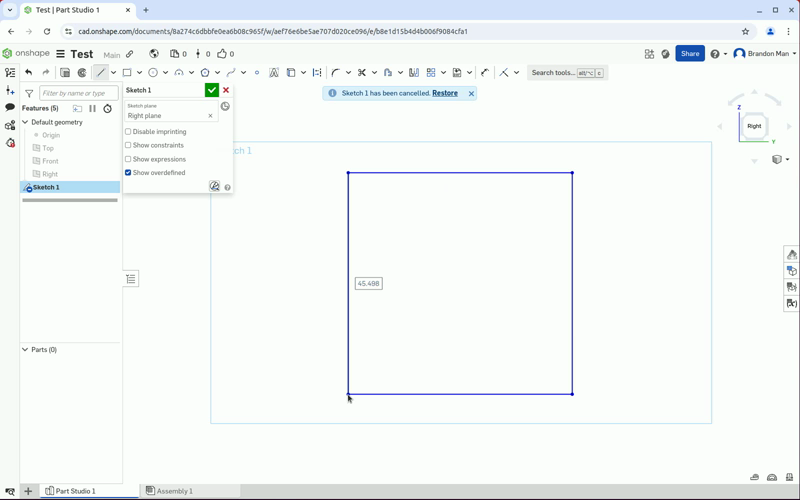
mouse_move(517, 319)
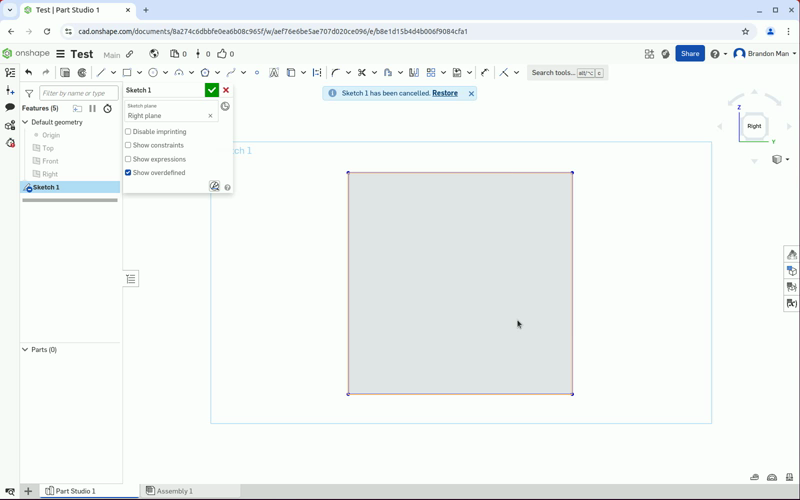
click(517, 319)
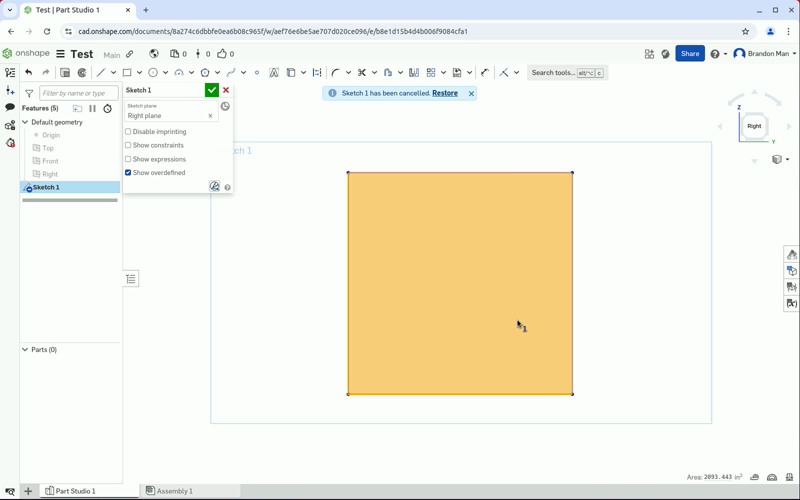
mouse_move(73, 352)
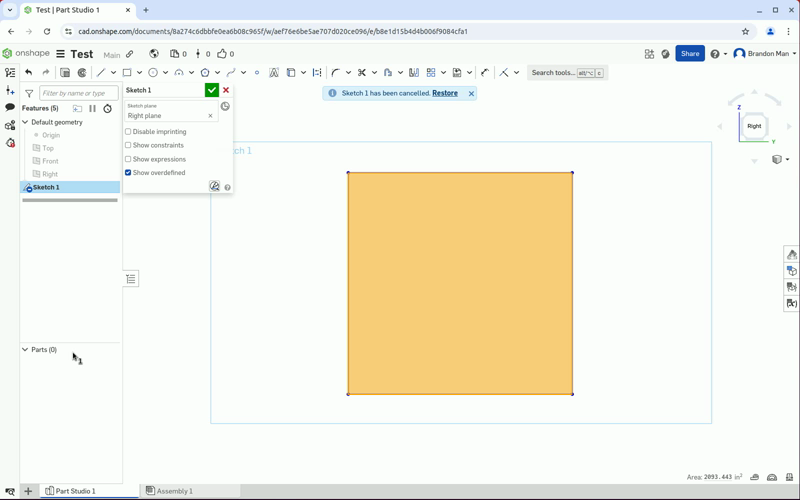
key(shift+y)
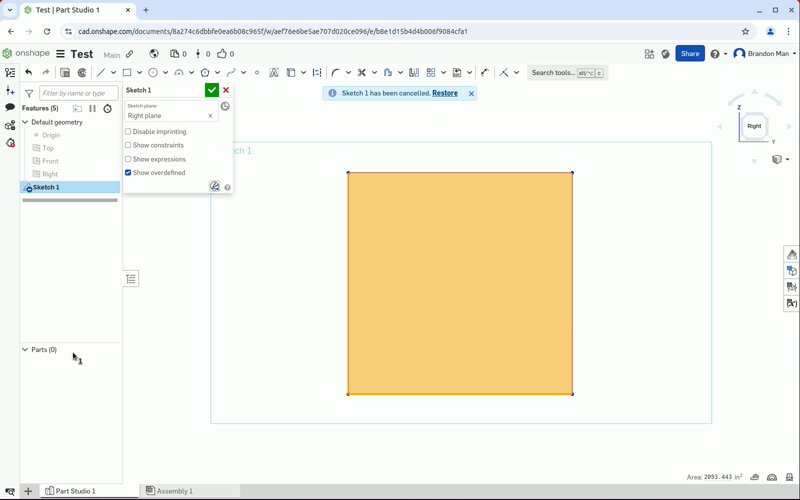
key(shift+e)
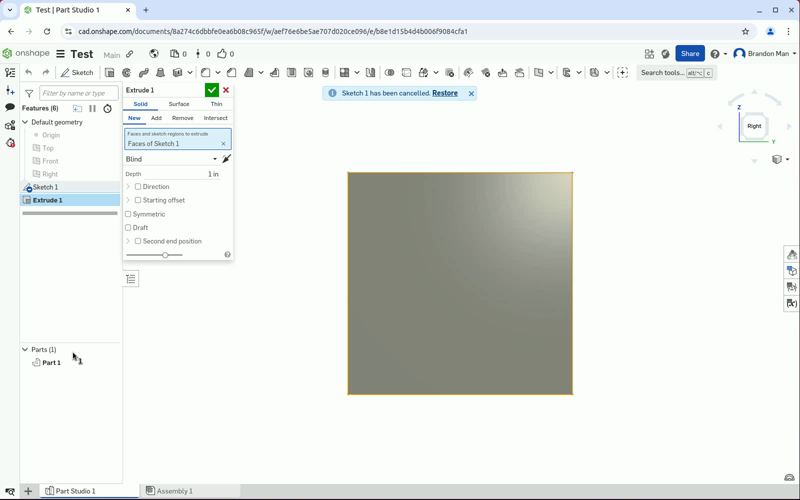
mouse_move(143, 106)
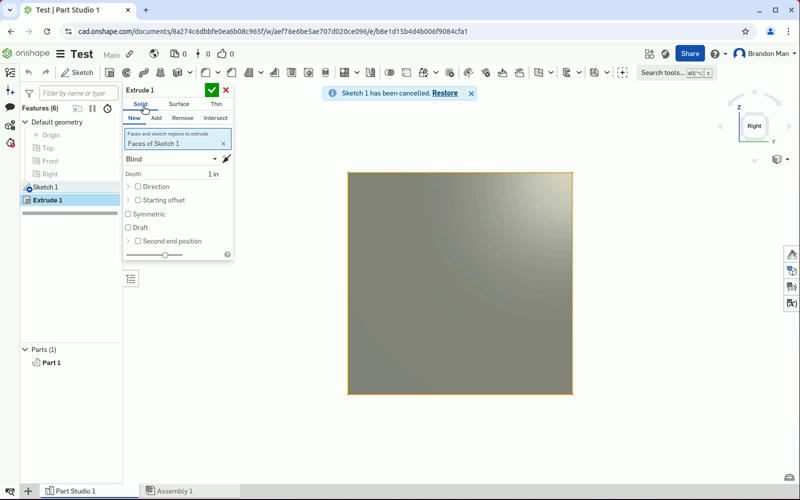
click(143, 106)
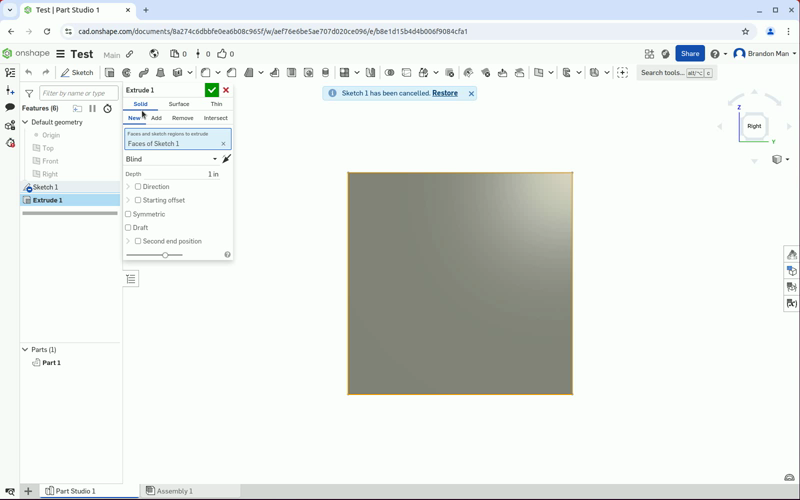
mouse_move(137, 120)
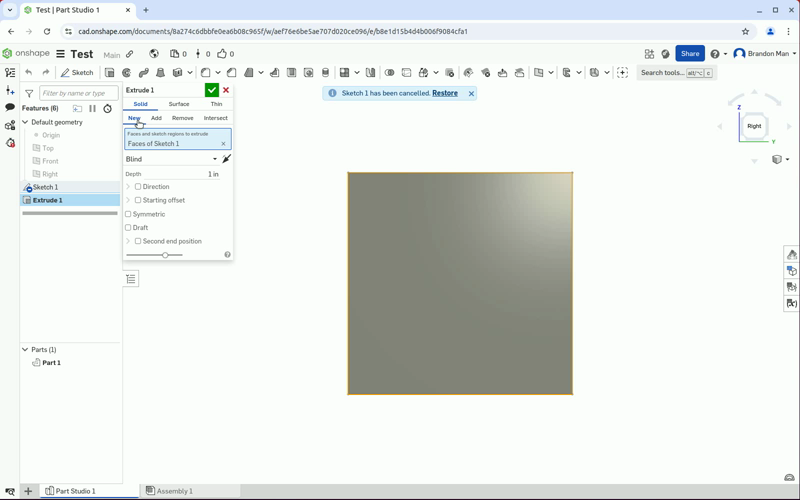
click(137, 120)
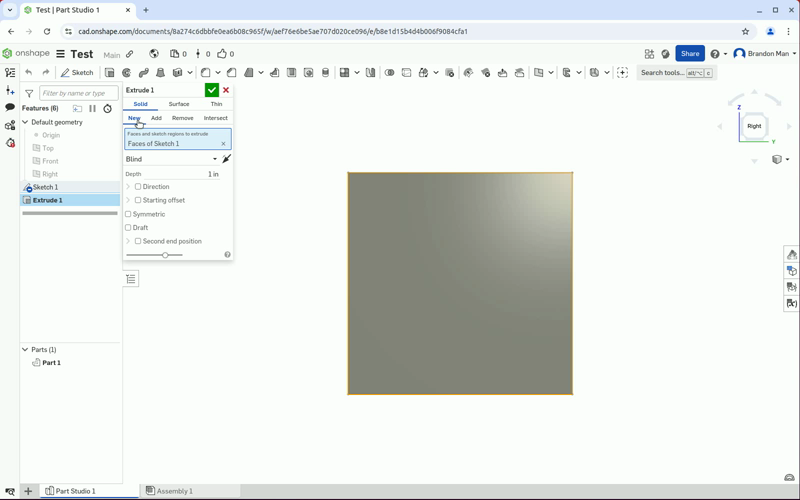
key(tab, 4)
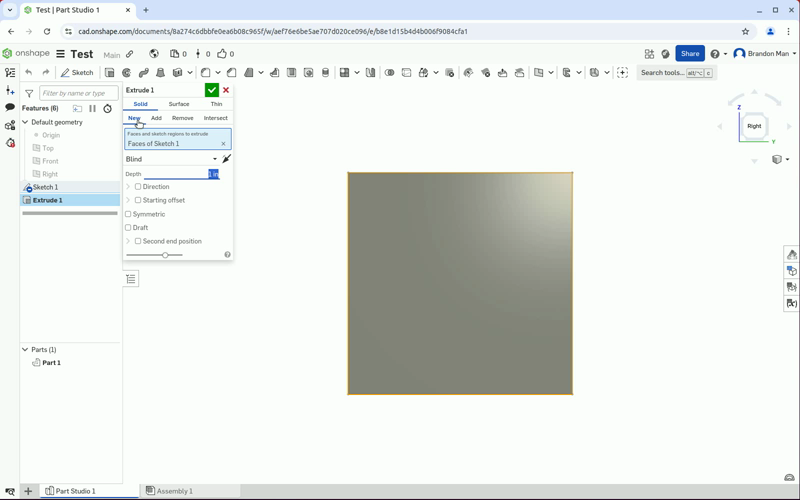
text(1.204)
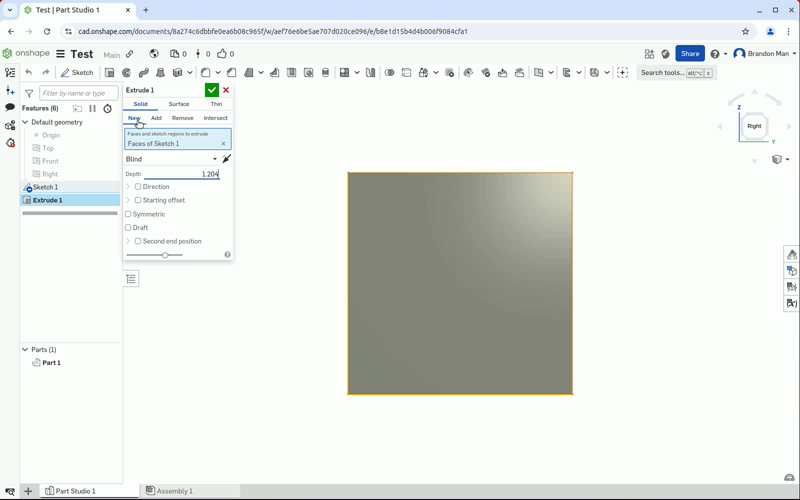
key(enter)
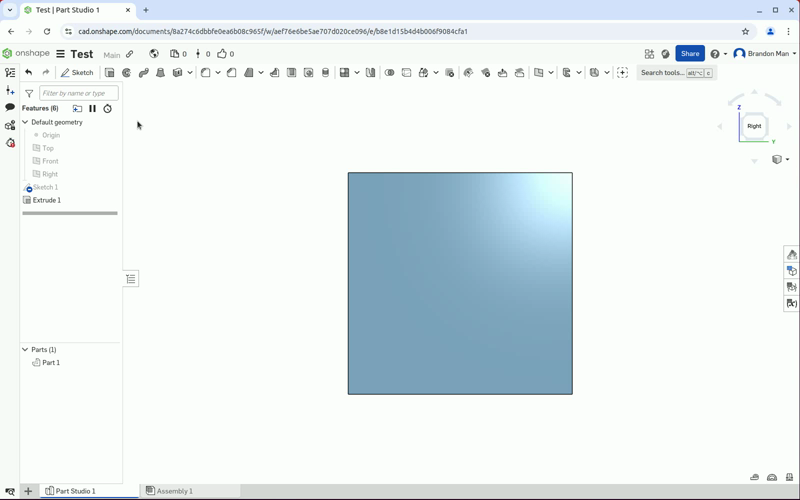
key(shift+h)
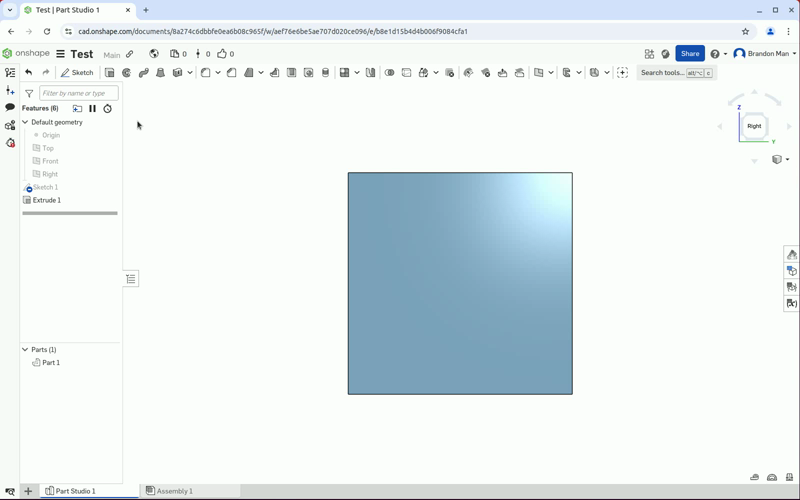
key(shift+h)
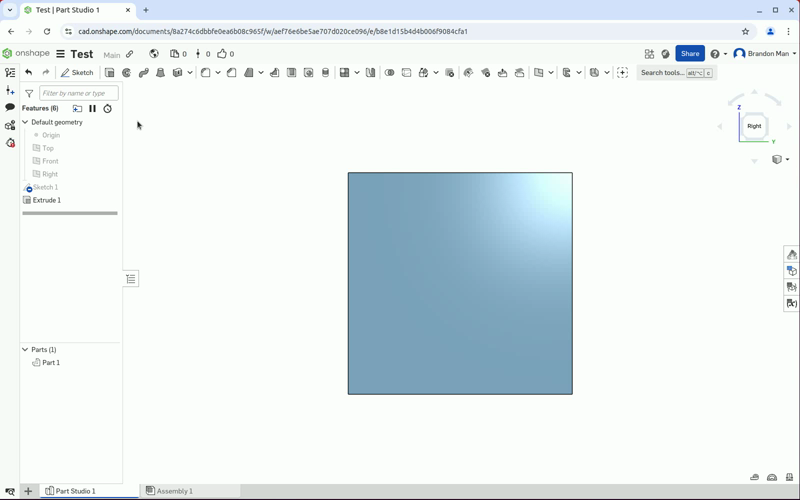
mouse_move(73, 189)
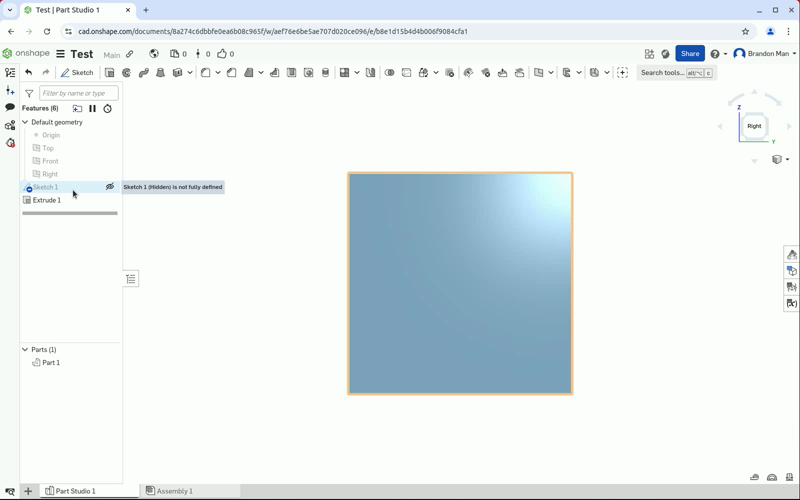
click(73, 189)
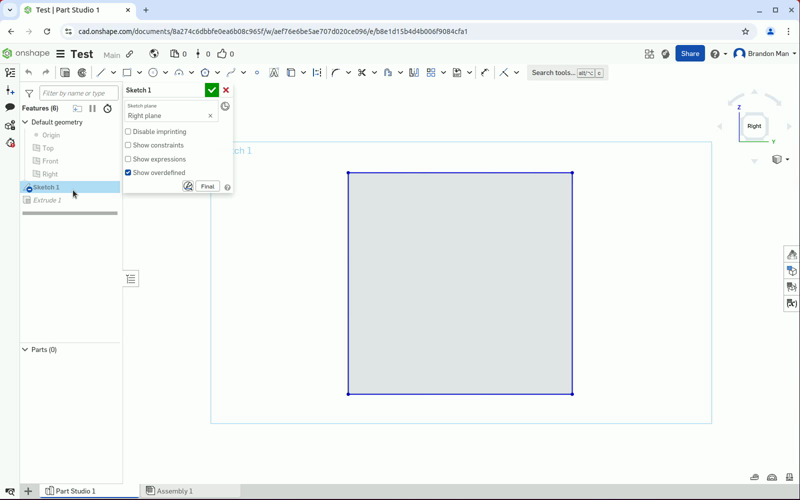
mouse_move(229, 92)
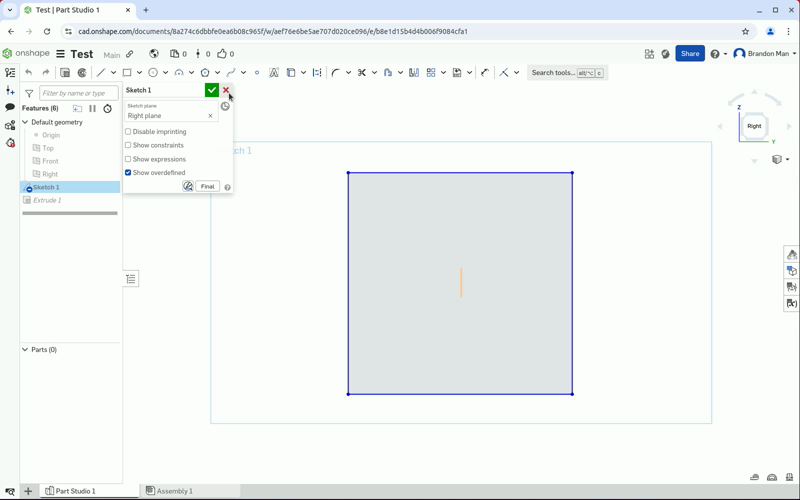
click(229, 92)
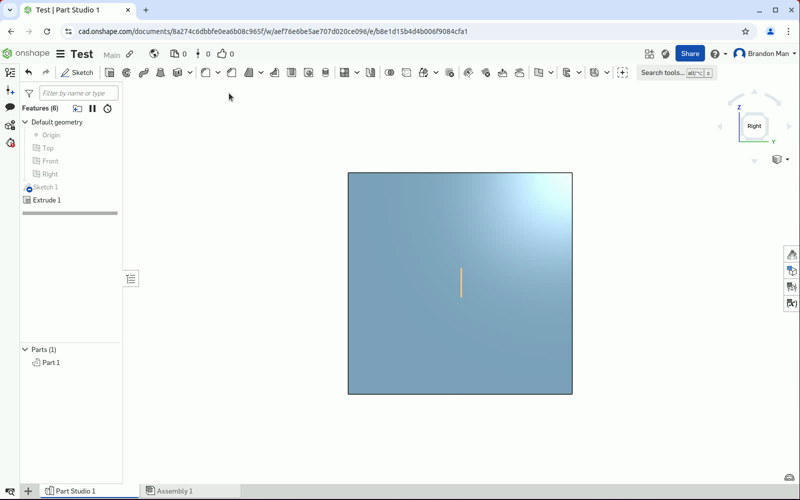
mouse_move(541, 75)
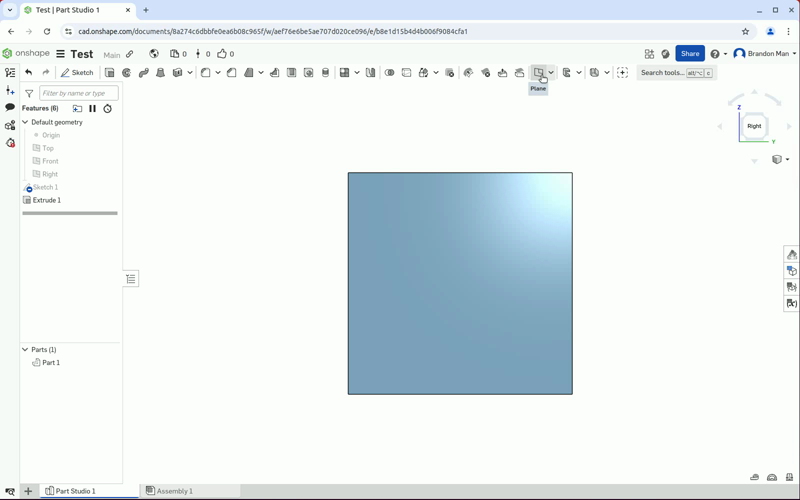
click(541, 75)
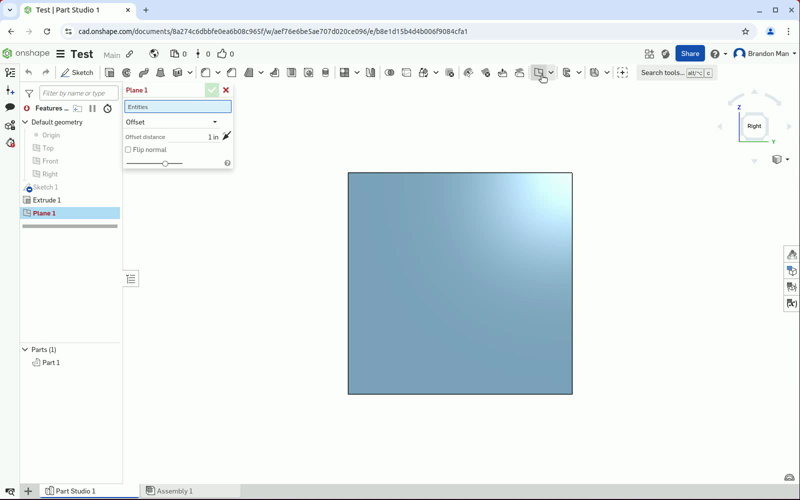
mouse_move(73, 176)
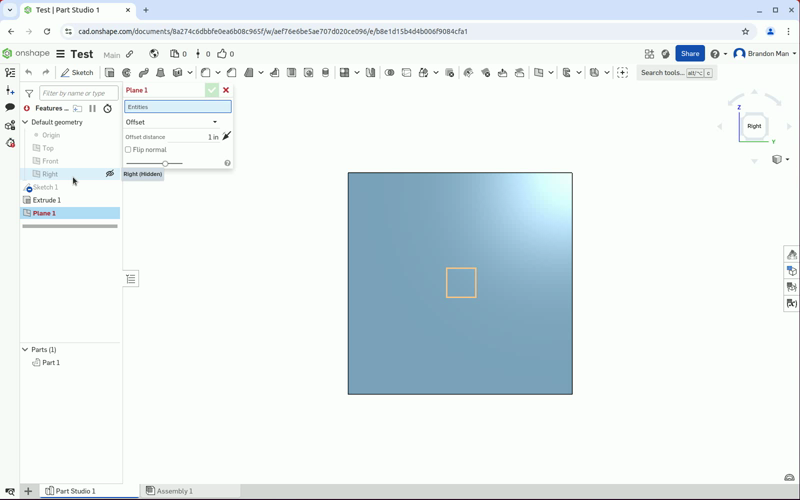
click(73, 176)
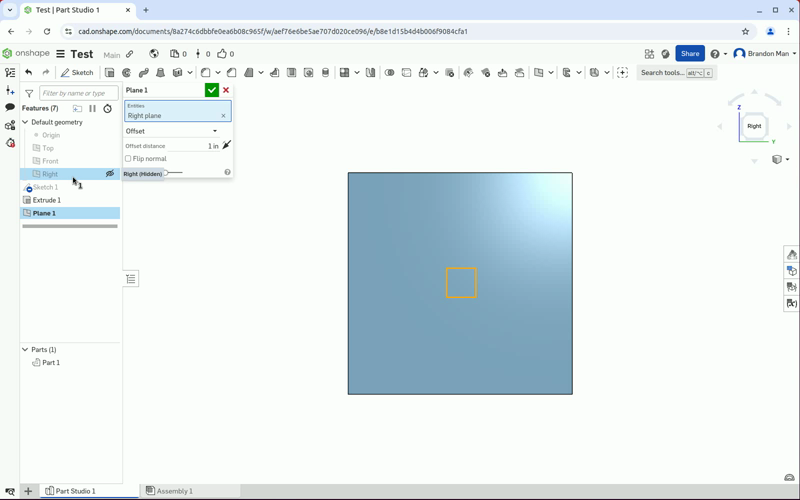
key(tab, 2)
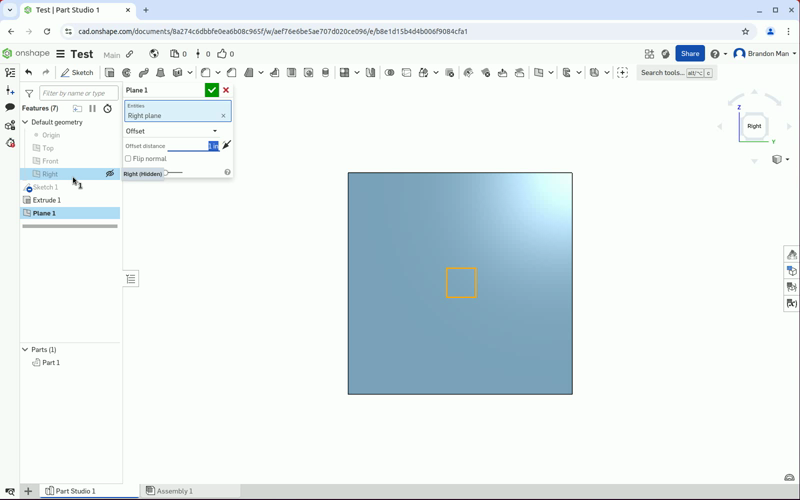
text(1.202)
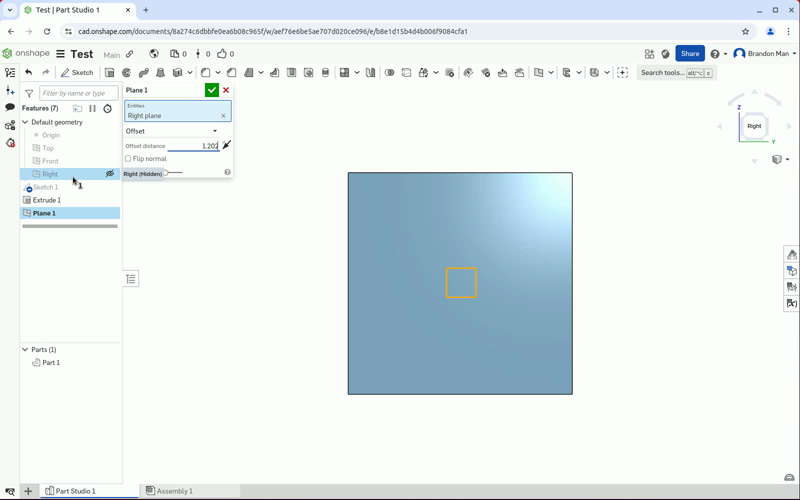
key(enter, 2)
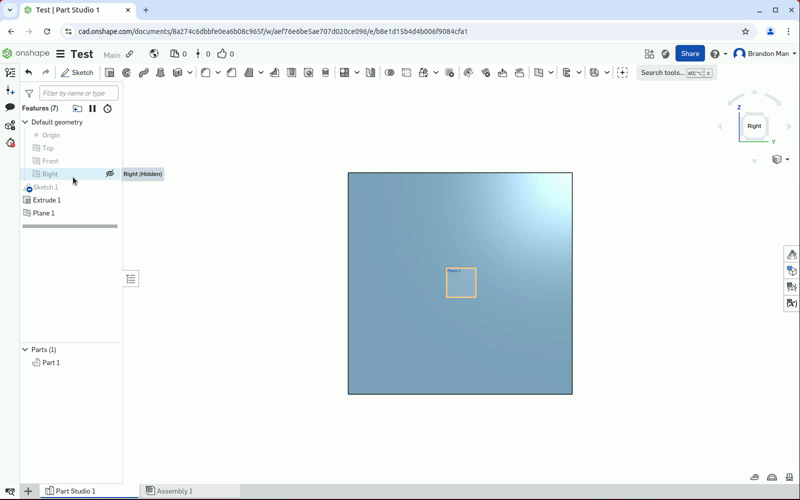
key(shift+s)
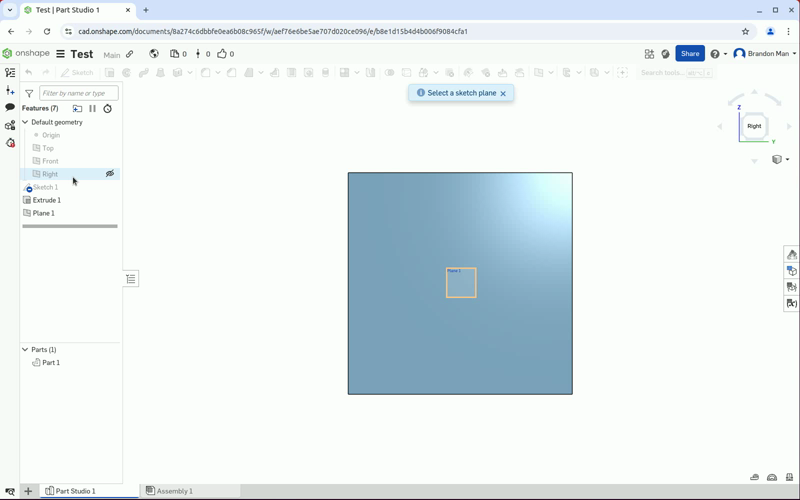
mouse_move(73, 215)
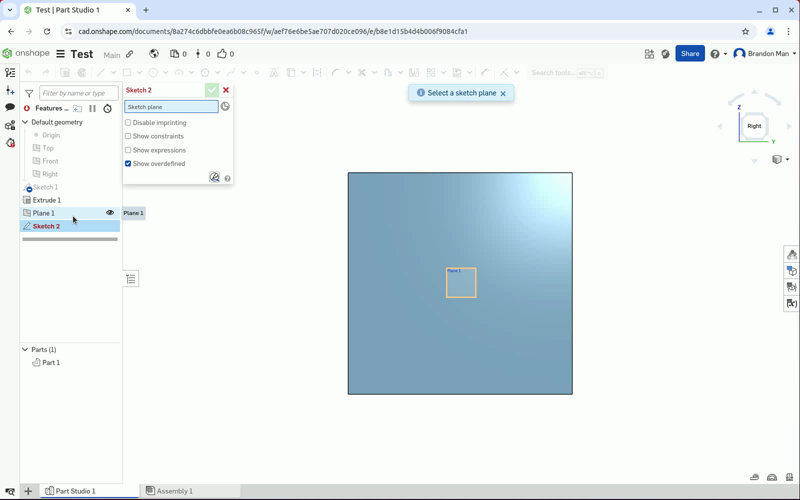
click(73, 215)
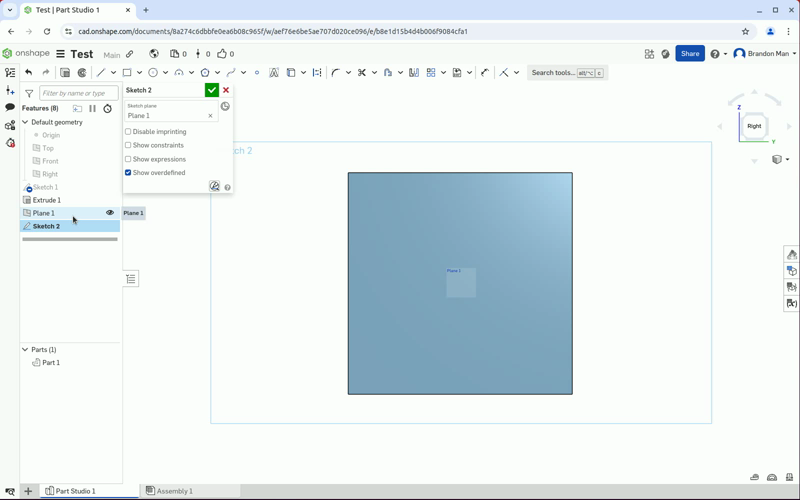
mouse_move(73, 352)
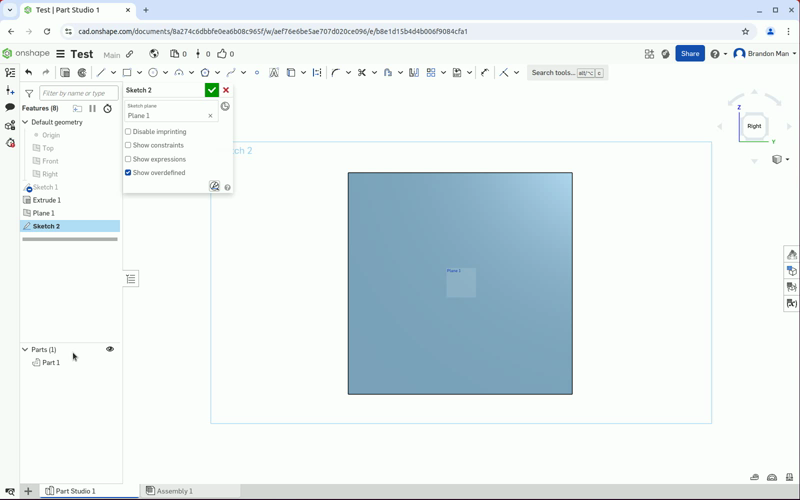
key(y)
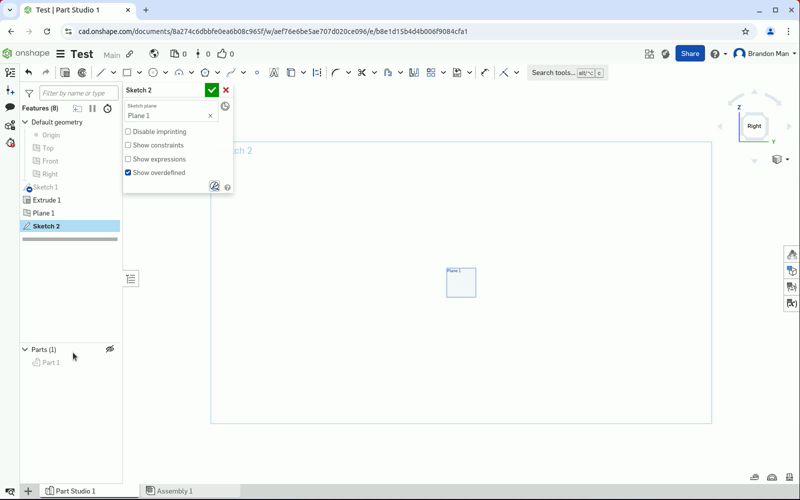
key(l)
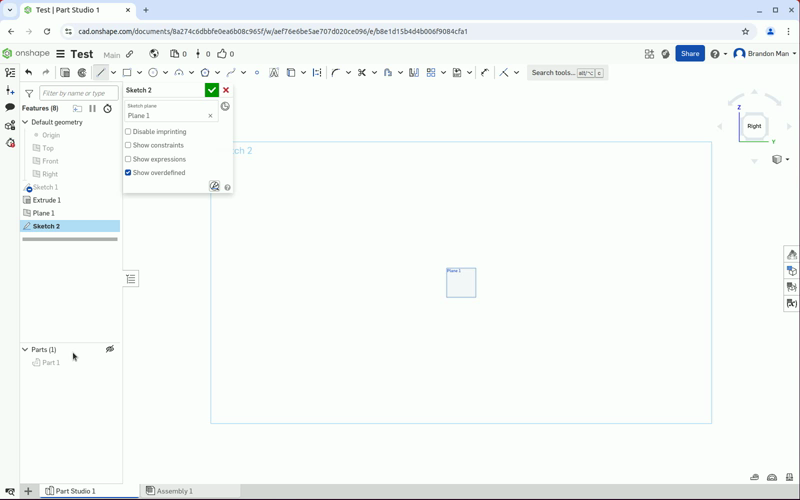
key_down(shift)
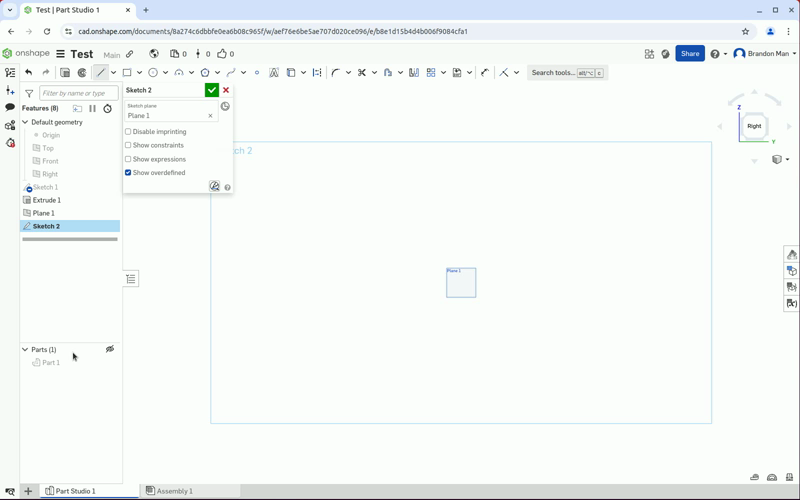
mouse_move(441, 394)
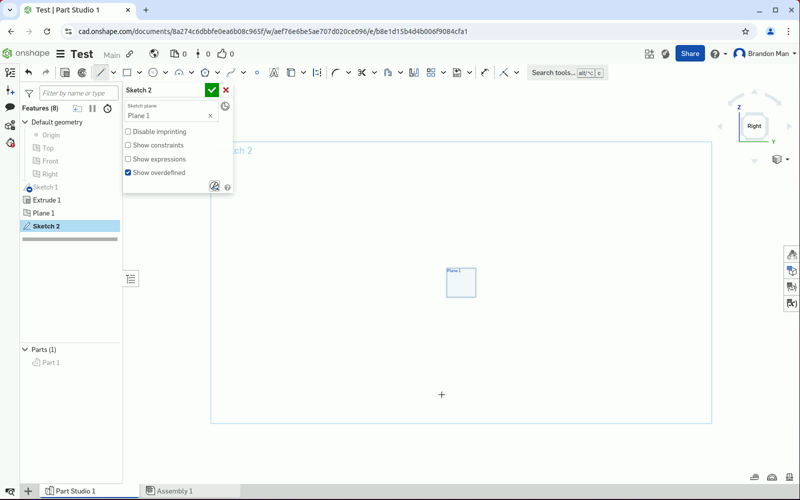
click(441, 394)
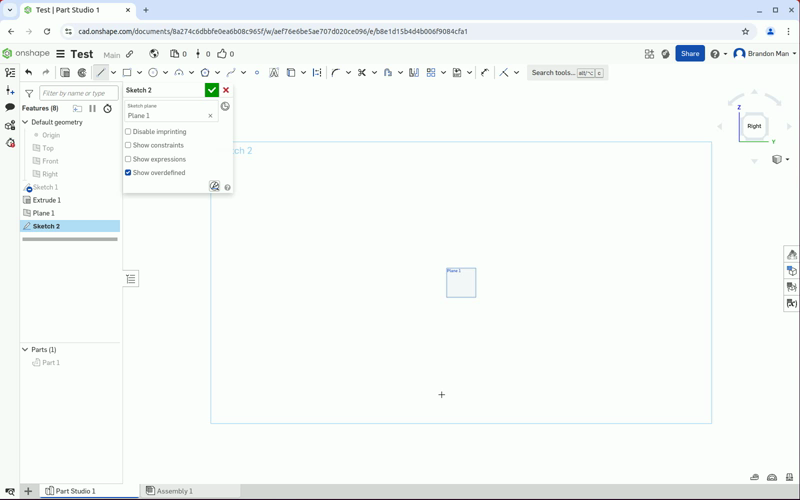
key_up(shift)
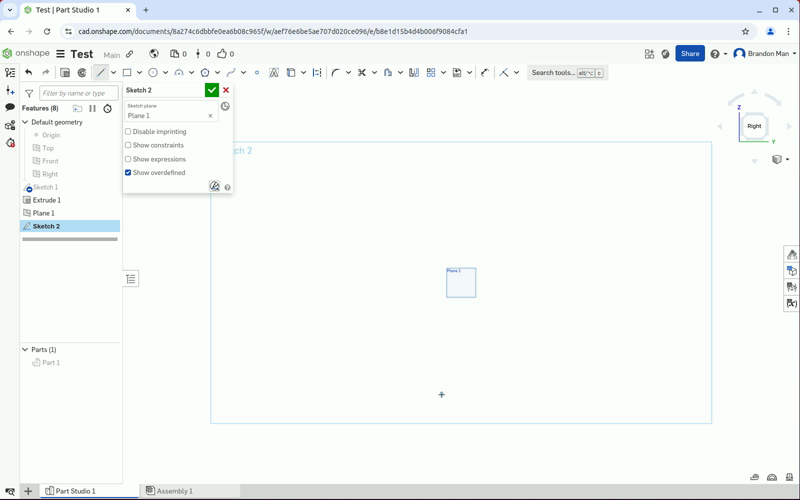
key_down(shift)
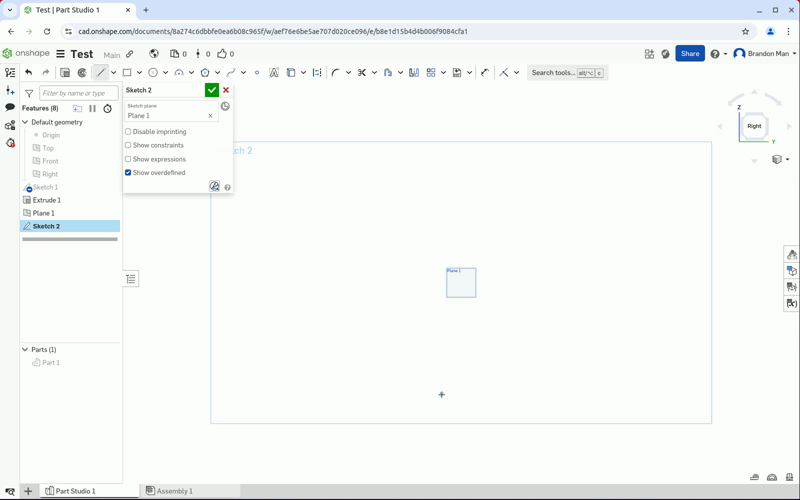
mouse_move(471, 394)
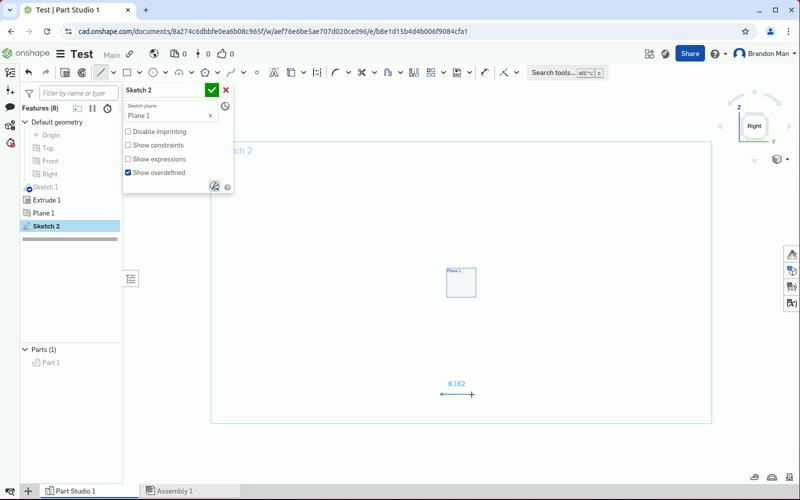
mouse_move(479, 394)
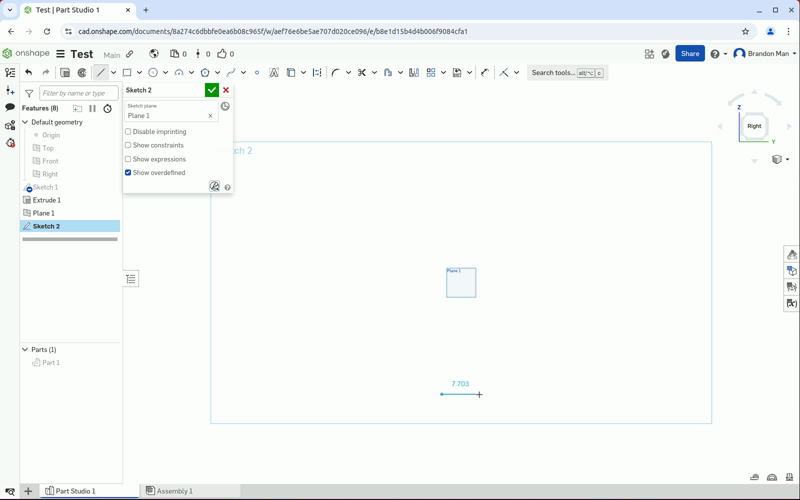
click(479, 394)
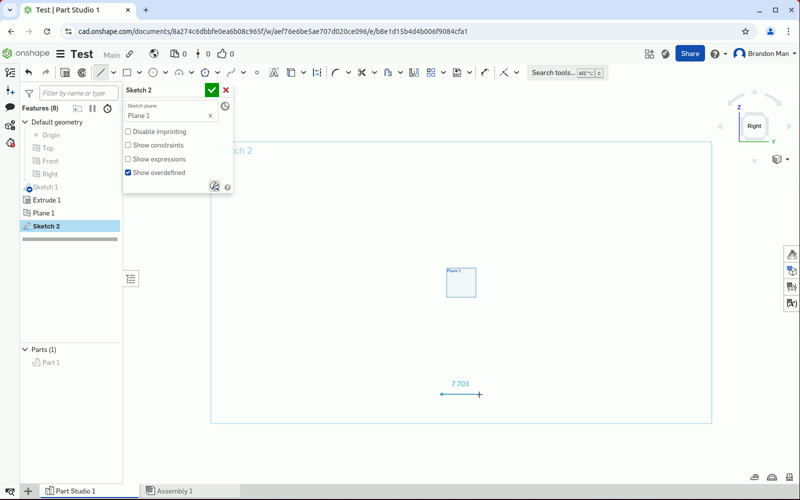
key_up(shift)
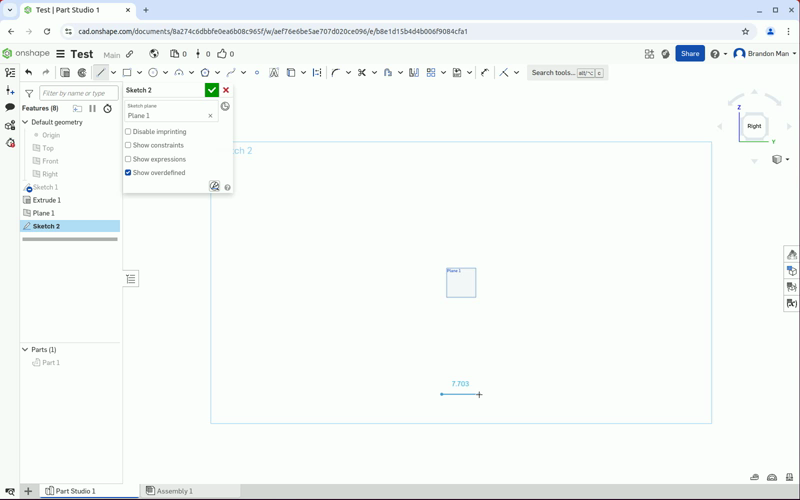
key_down(shift)
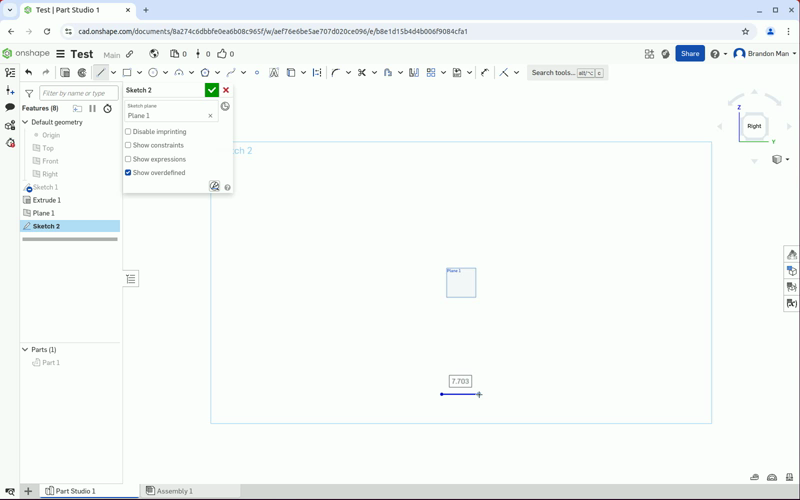
mouse_move(479, 172)
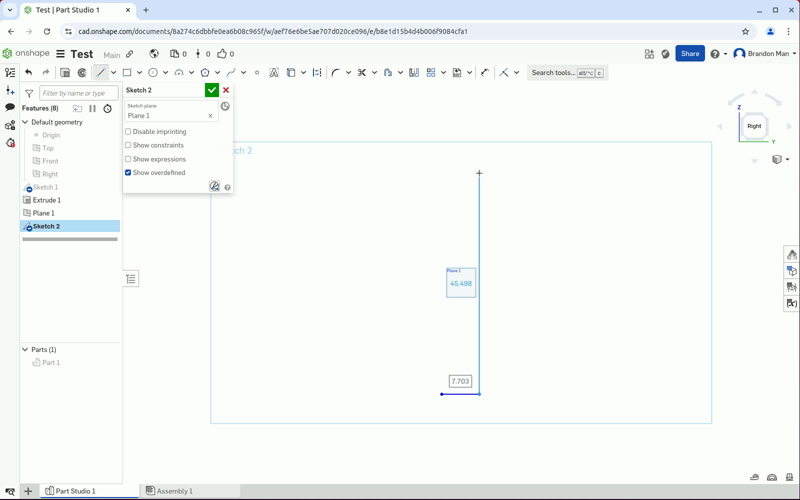
click(479, 172)
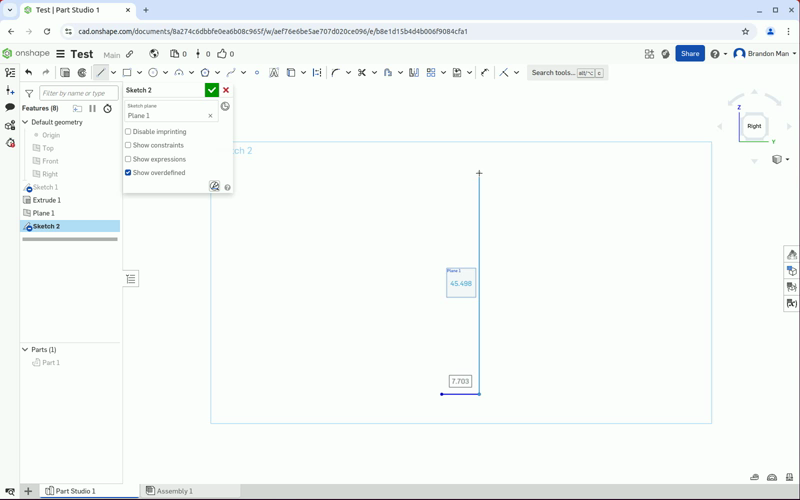
key_up(shift)
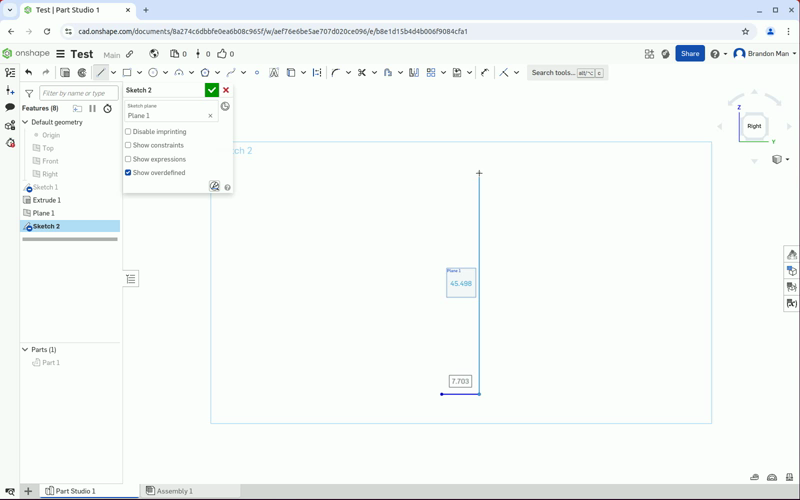
key_down(shift)
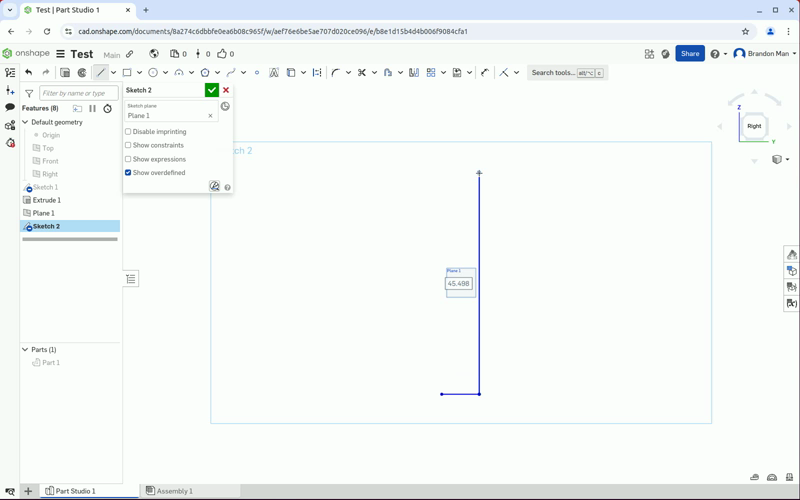
mouse_move(509, 172)
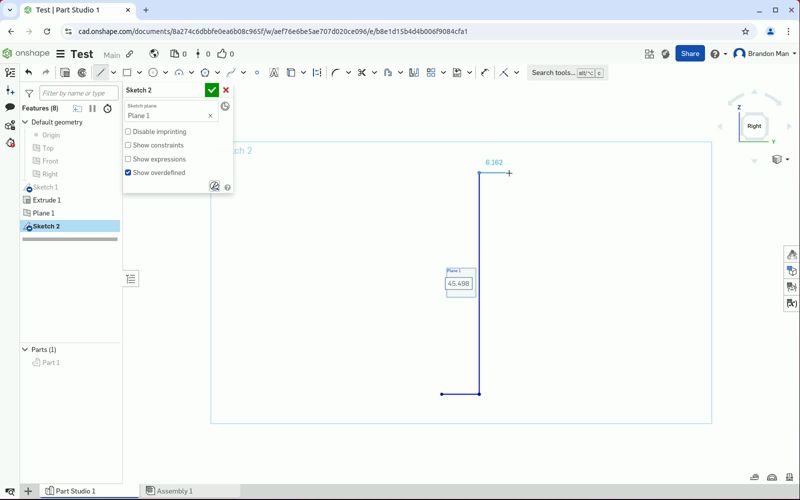
mouse_move(441, 172)
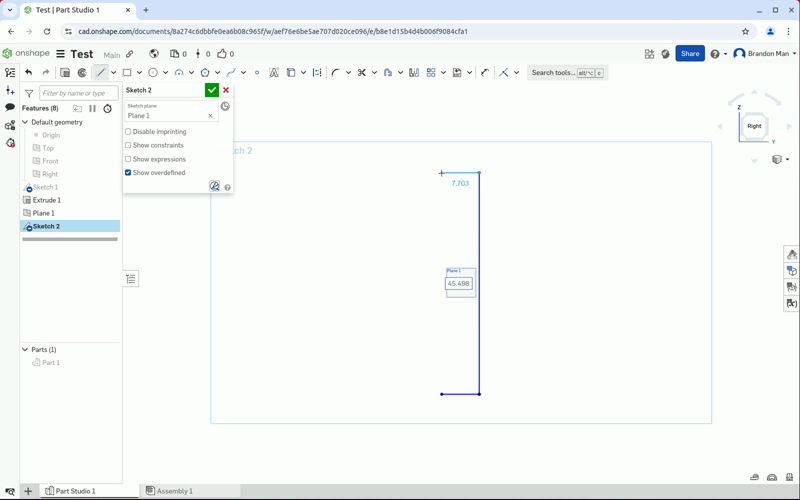
click(441, 172)
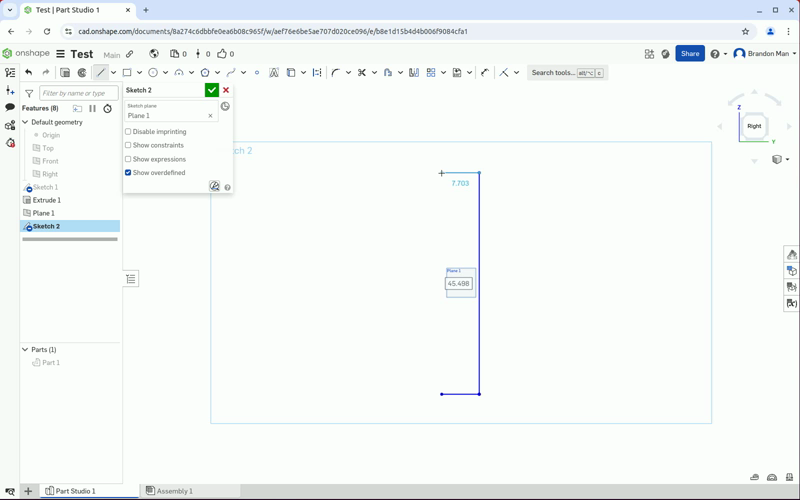
key_up(shift)
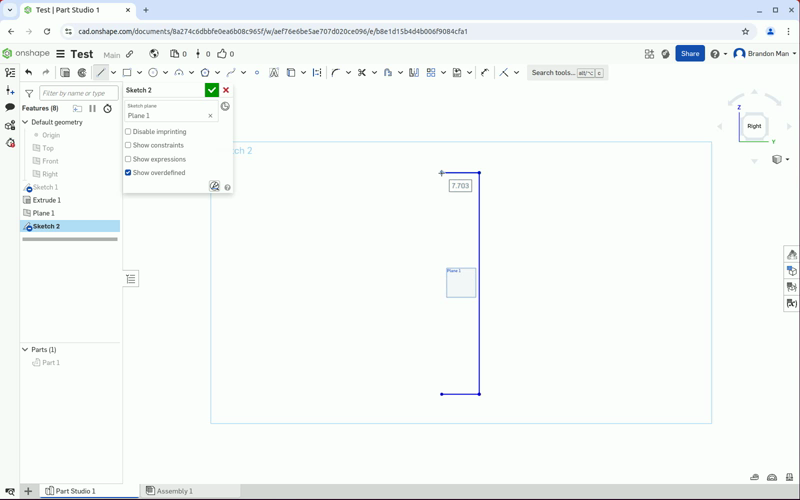
key_down(shift)
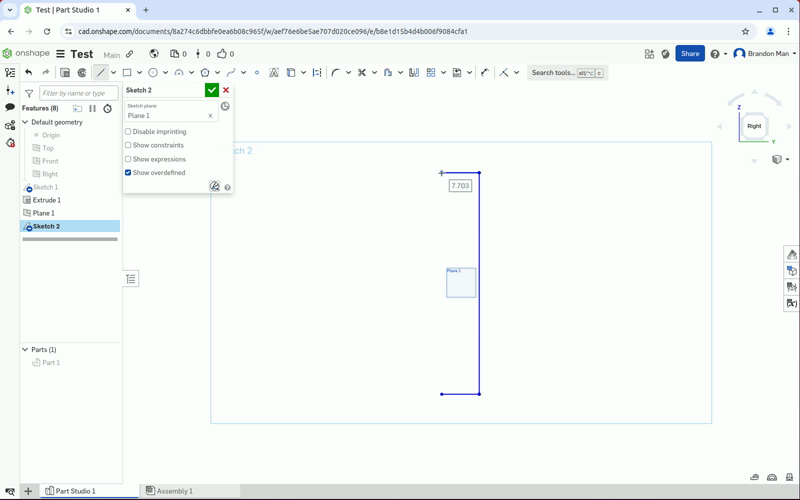
mouse_move(441, 394)
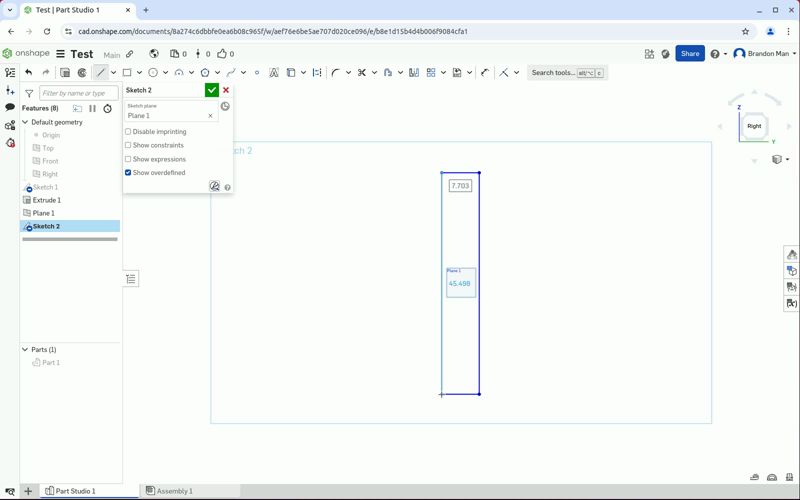
key_up(shift)
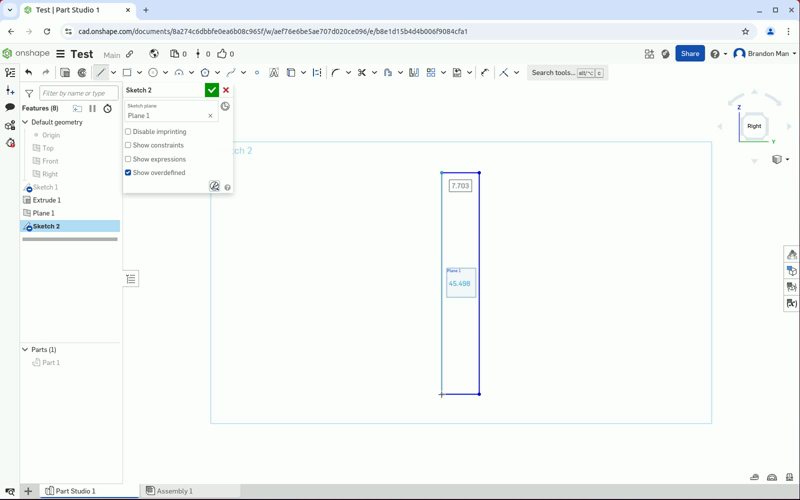
click(441, 394)
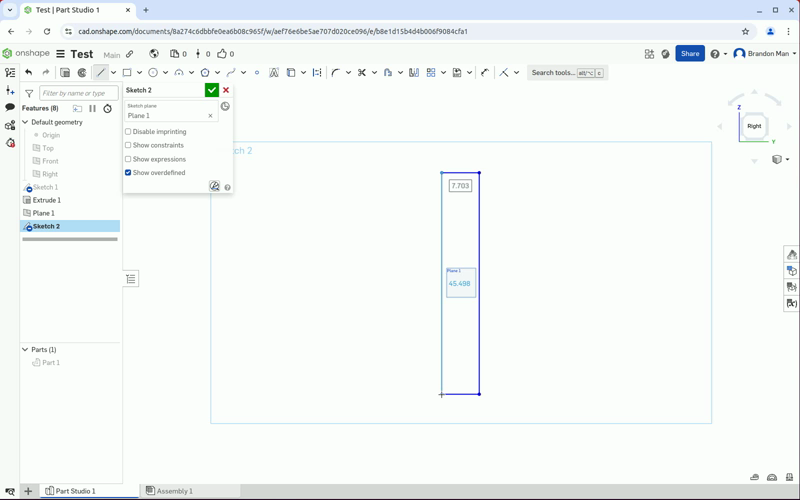
key(esc)
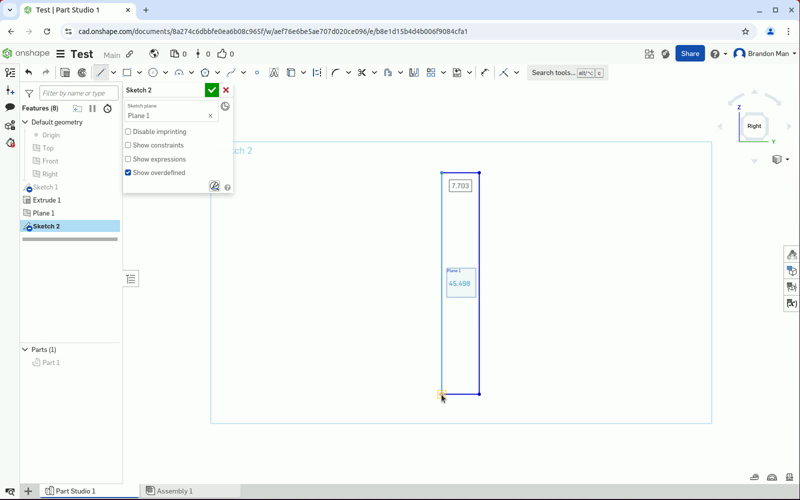
mouse_move(473, 192)
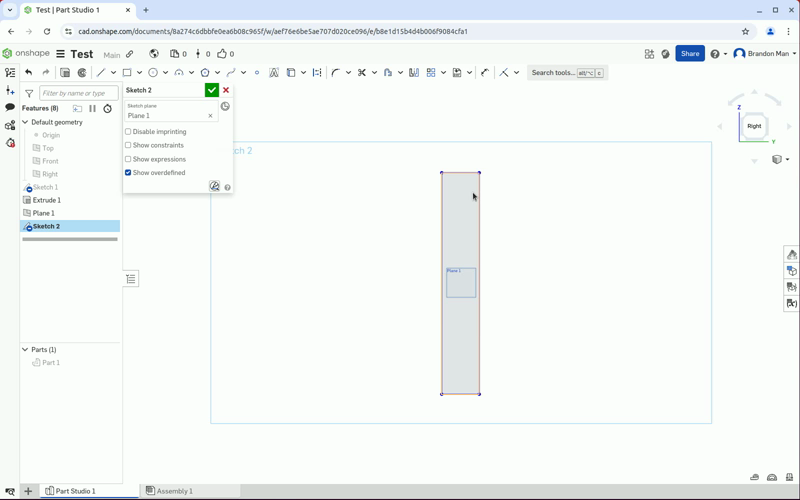
click(473, 192)
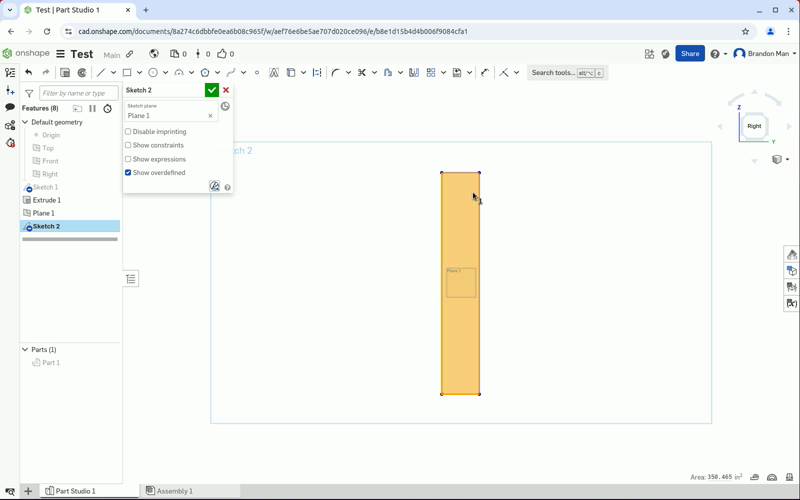
mouse_move(73, 352)
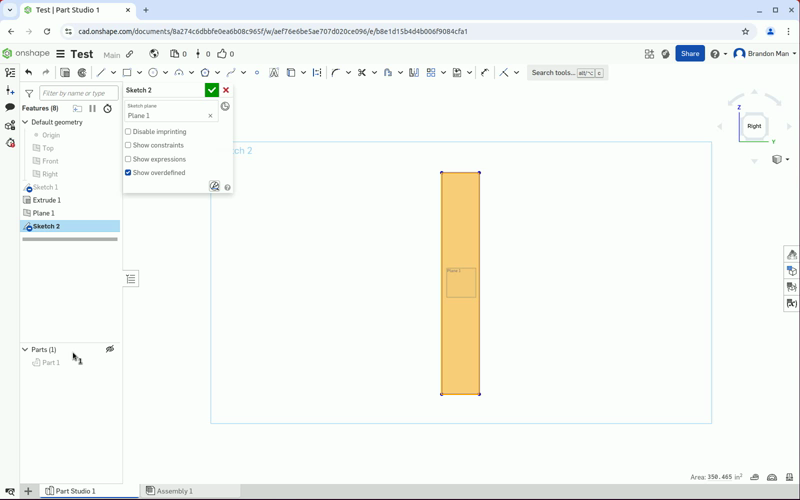
key(shift+y)
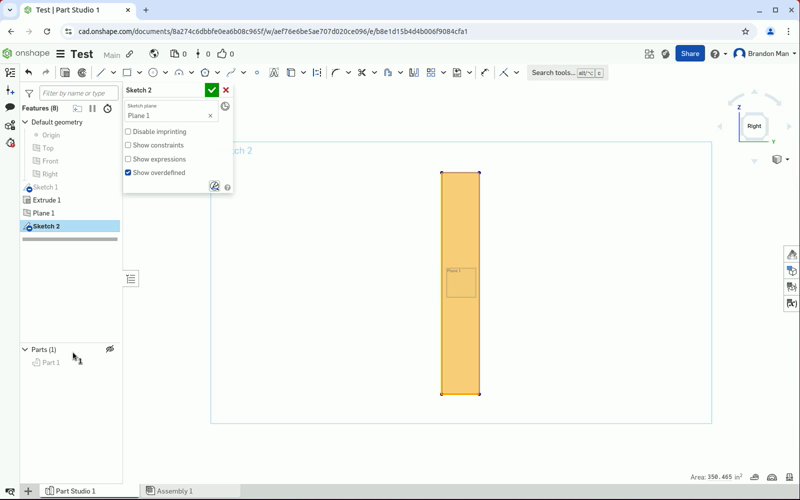
key(shift+e)
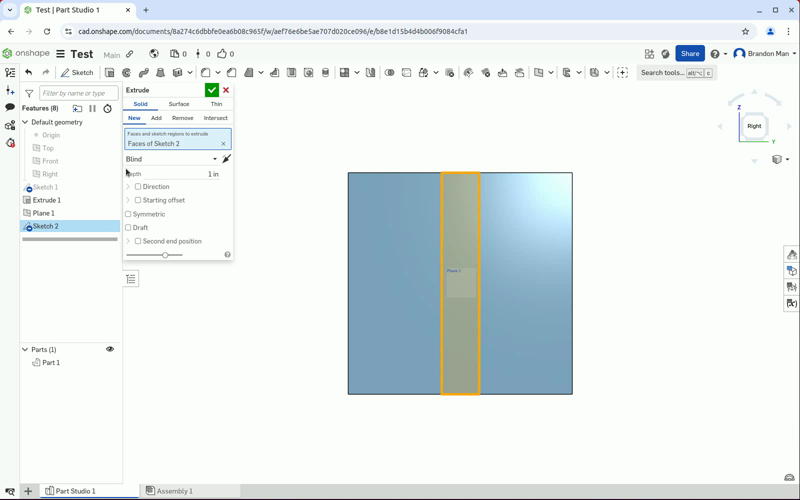
mouse_move(143, 106)
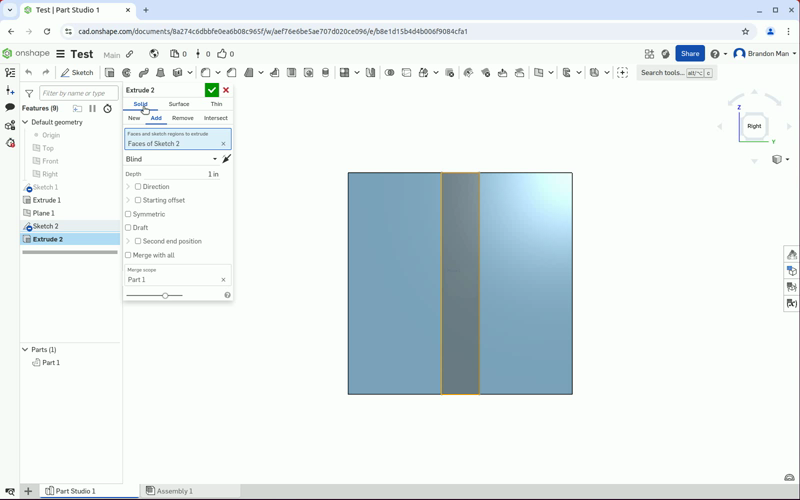
click(143, 106)
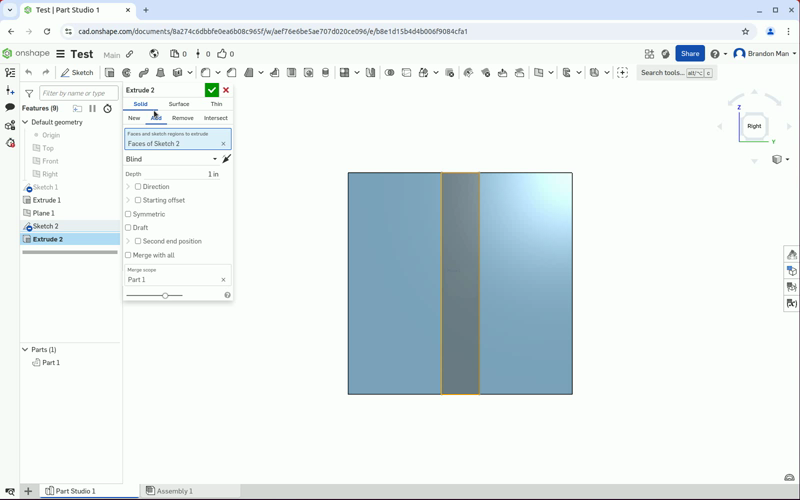
mouse_move(186, 120)
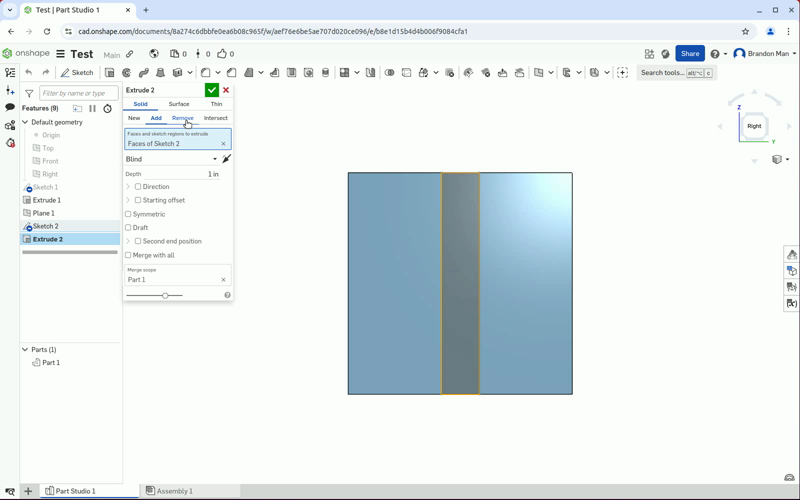
click(186, 120)
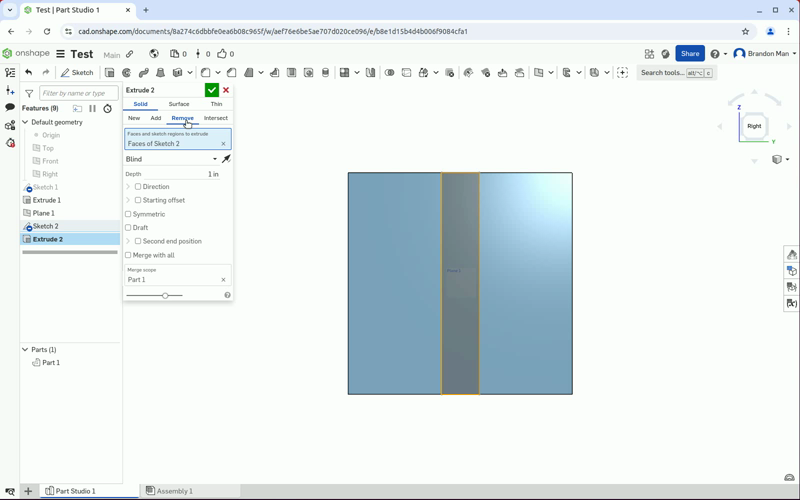
key(tab, 4)
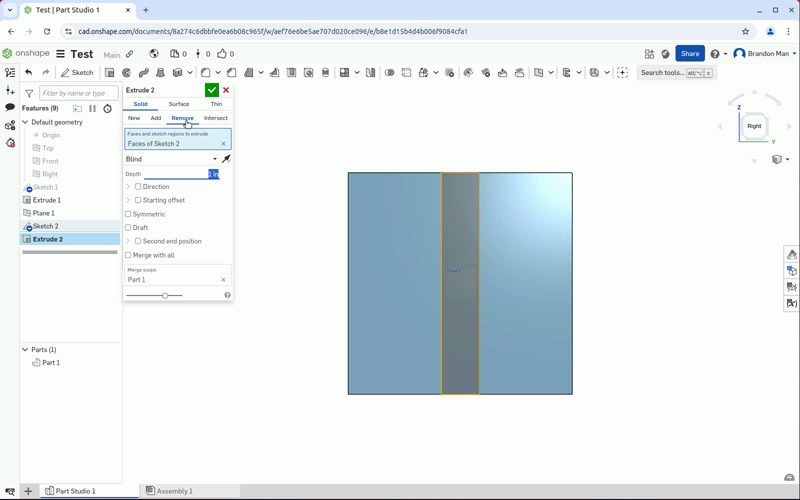
text(0.241)
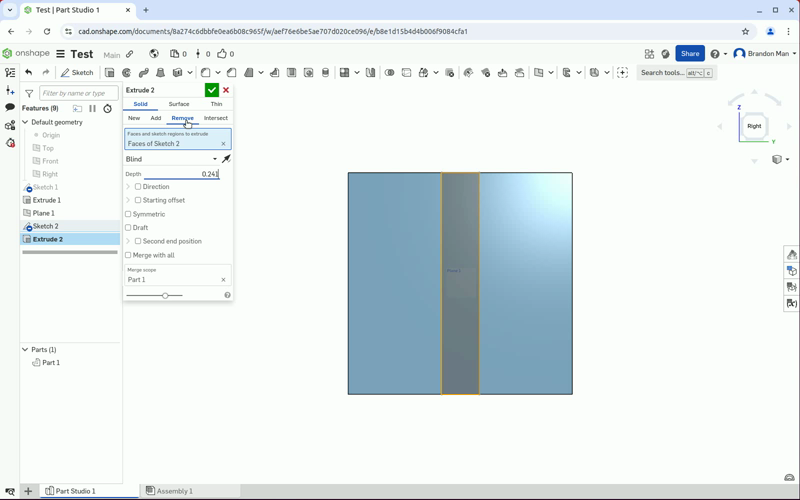
key(tab, 6)
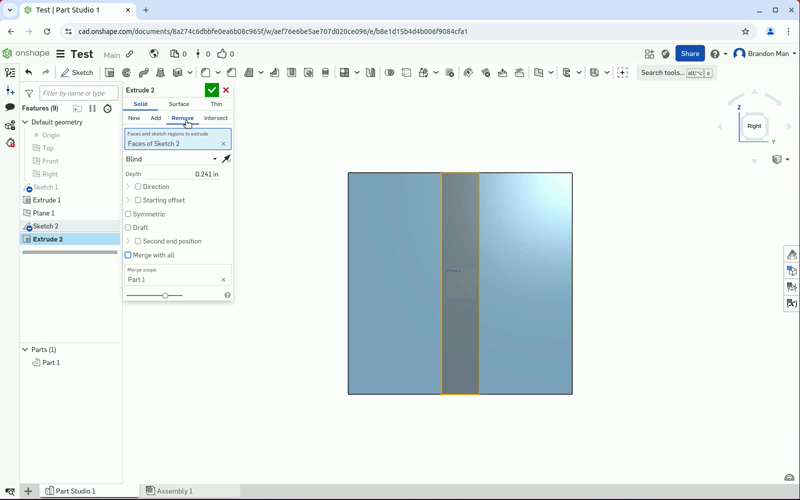
key(space)
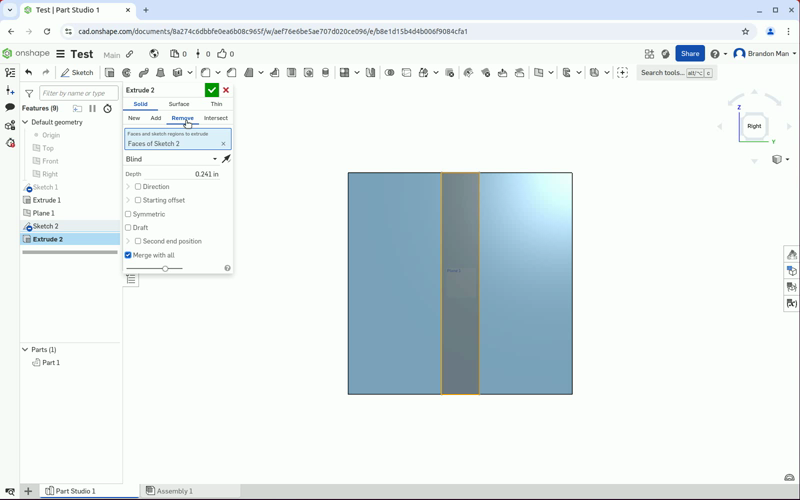
key(enter)
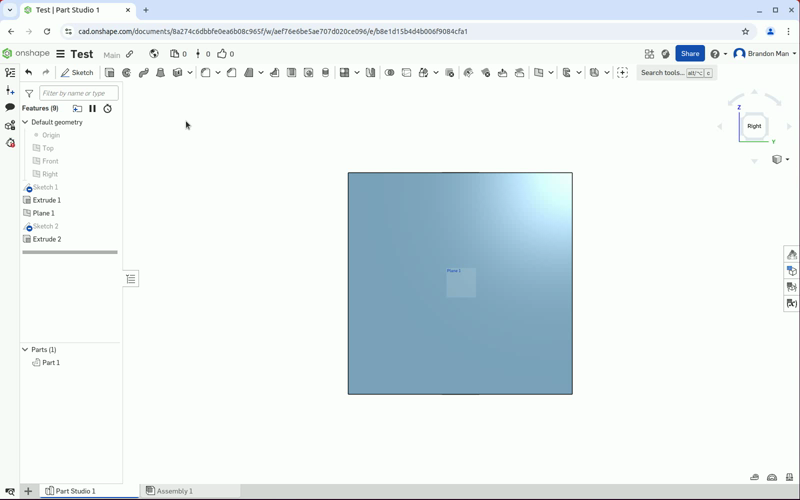
key(shift+h)
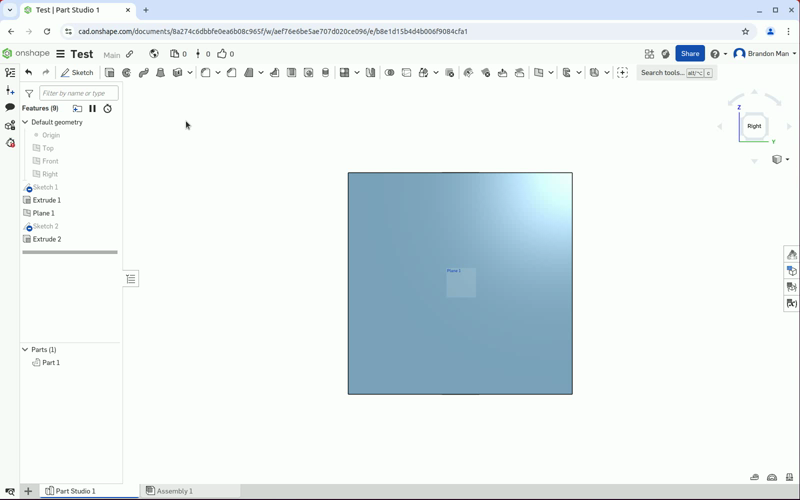
key(shift+h)
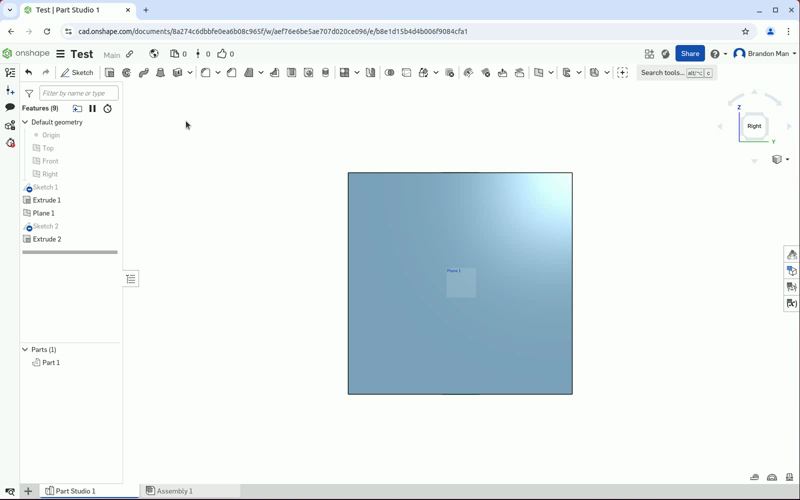
mouse_move(73, 189)
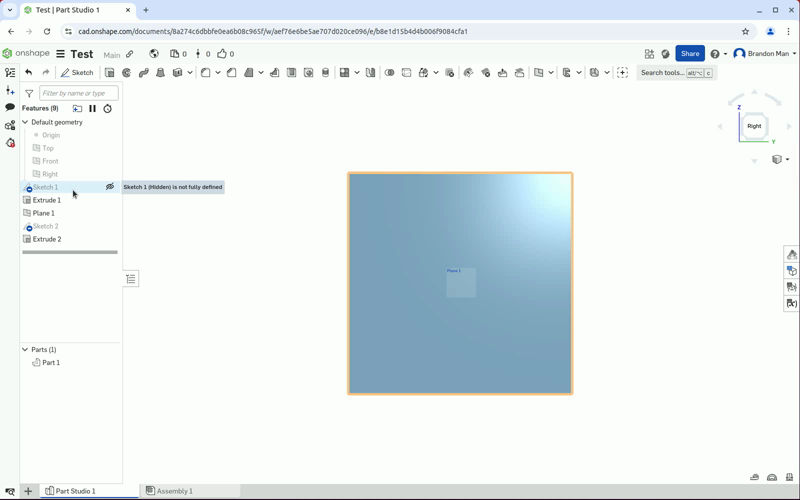
click(73, 189)
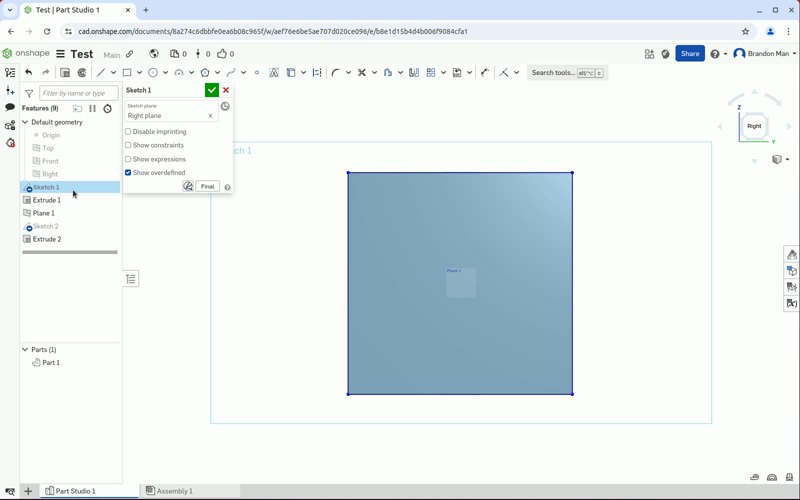
mouse_move(229, 92)
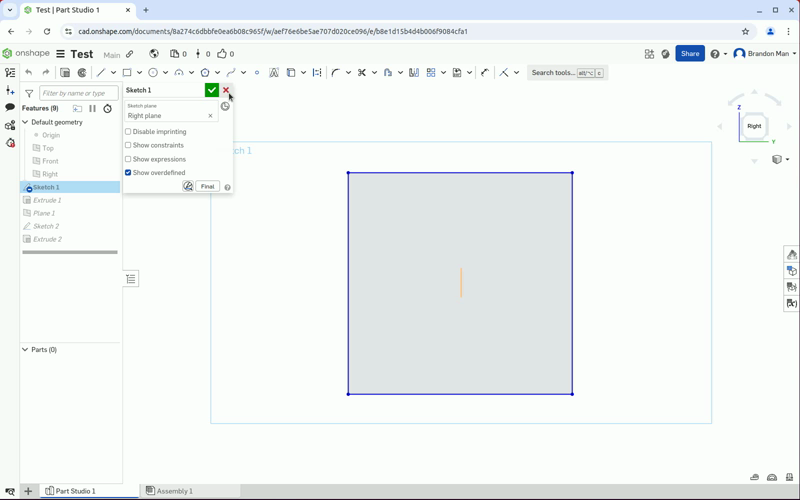
click(229, 92)
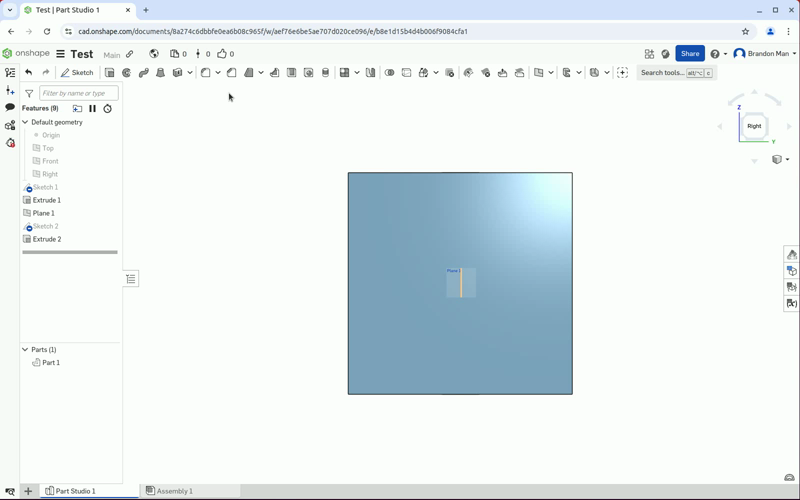
mouse_move(541, 75)
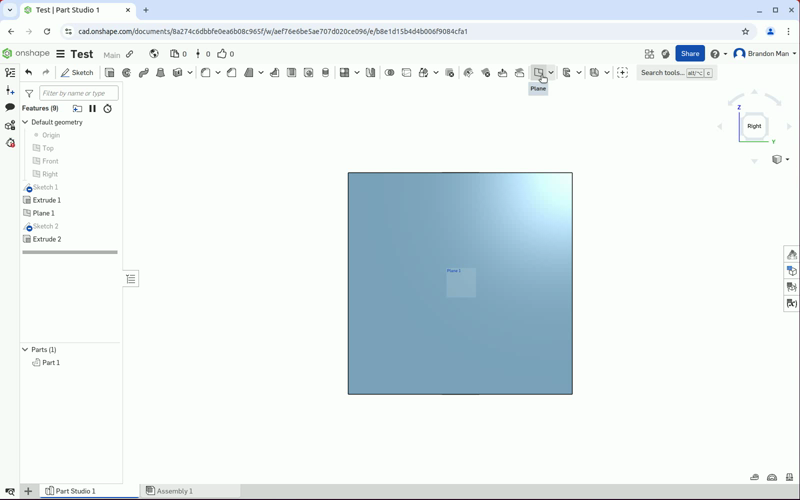
click(541, 75)
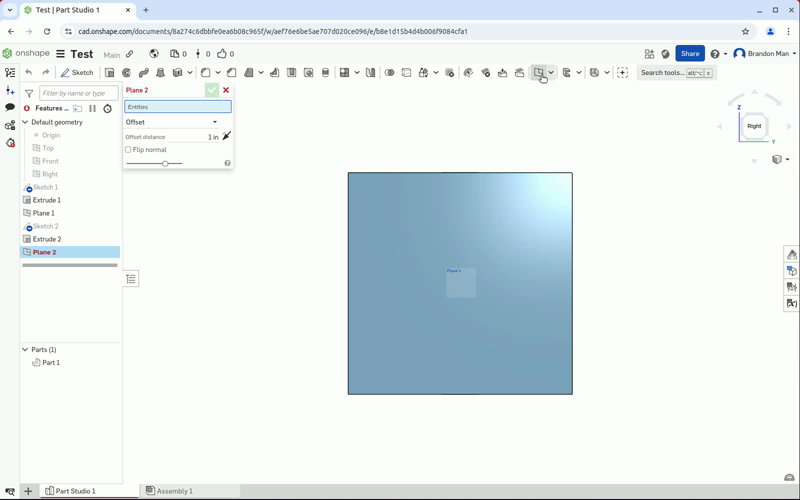
mouse_move(73, 176)
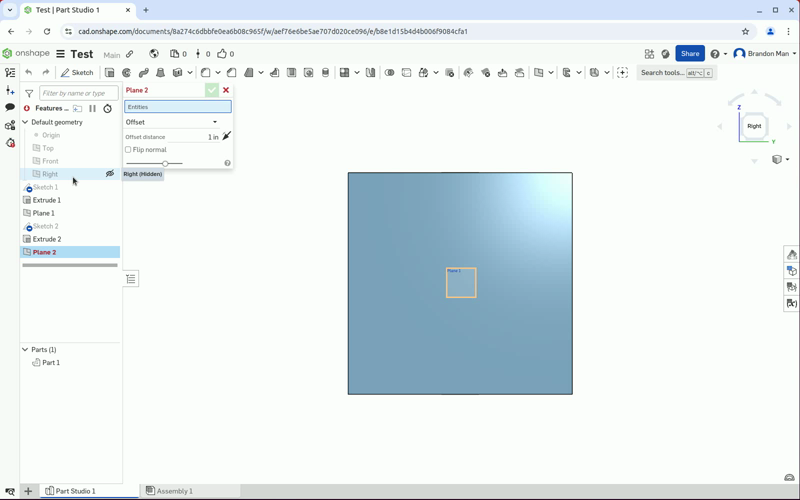
click(73, 176)
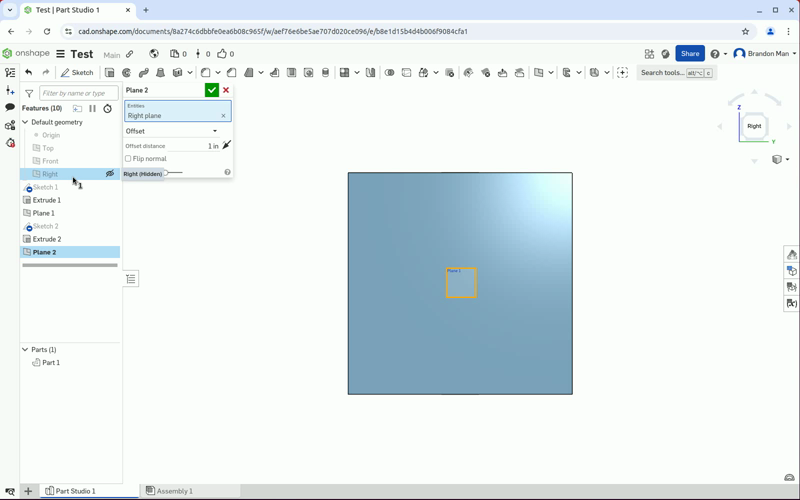
key(tab, 2)
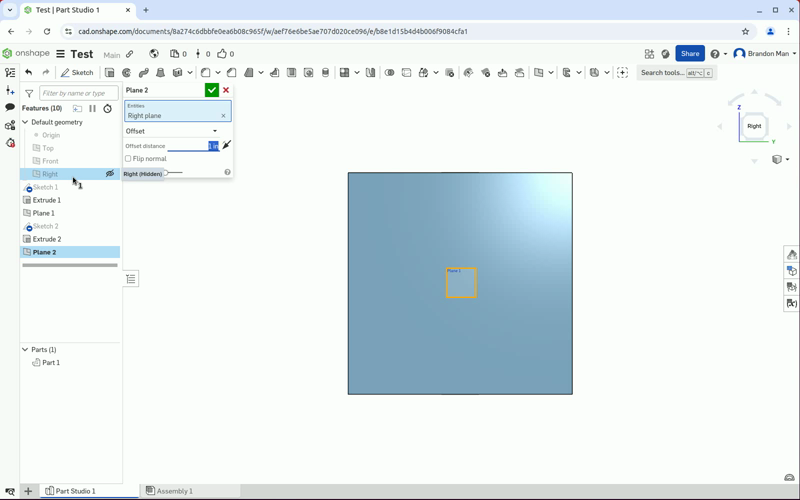
text(0.955)
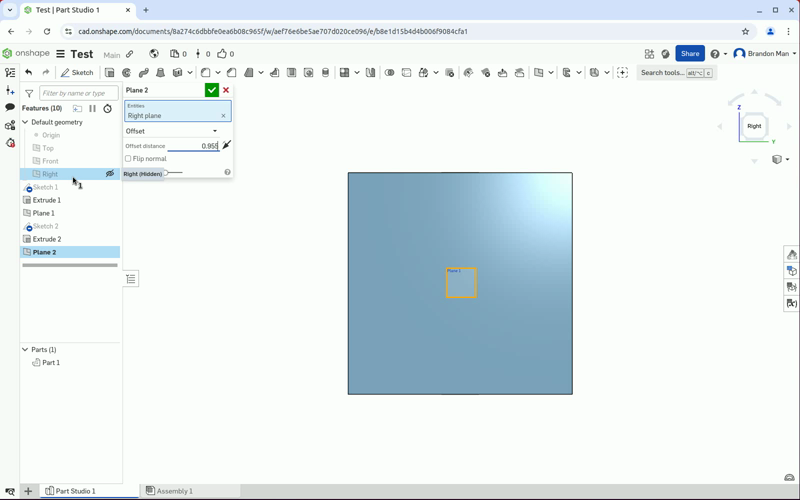
key(enter, 2)
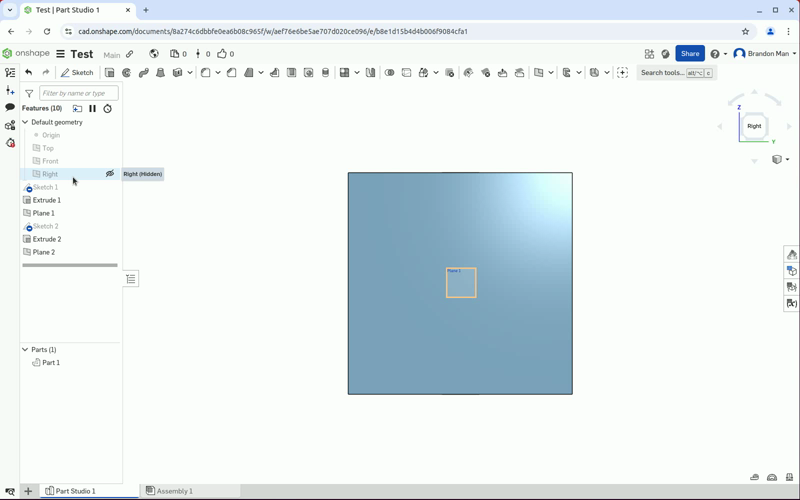
key(shift+s)
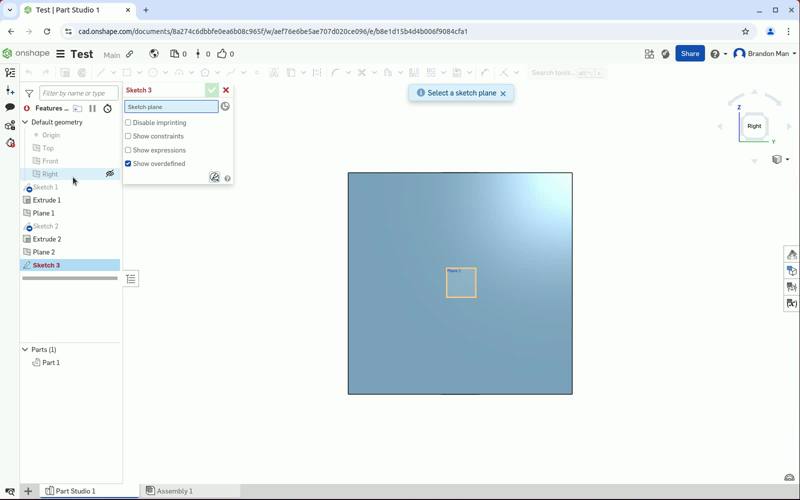
mouse_move(73, 254)
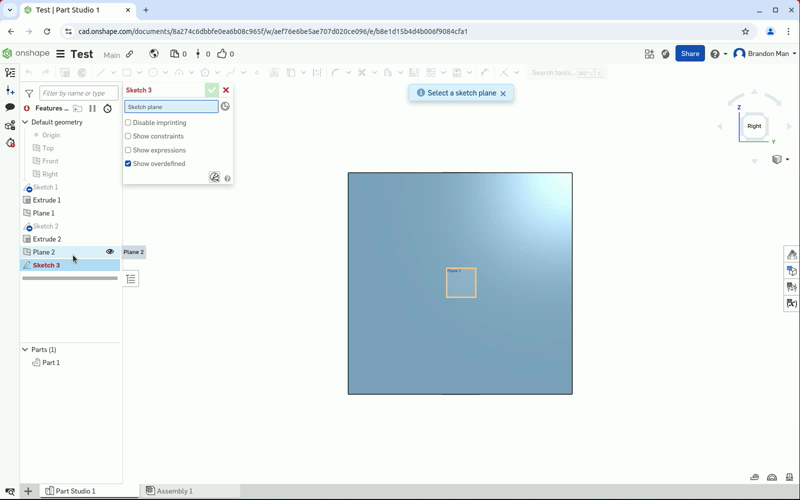
click(73, 254)
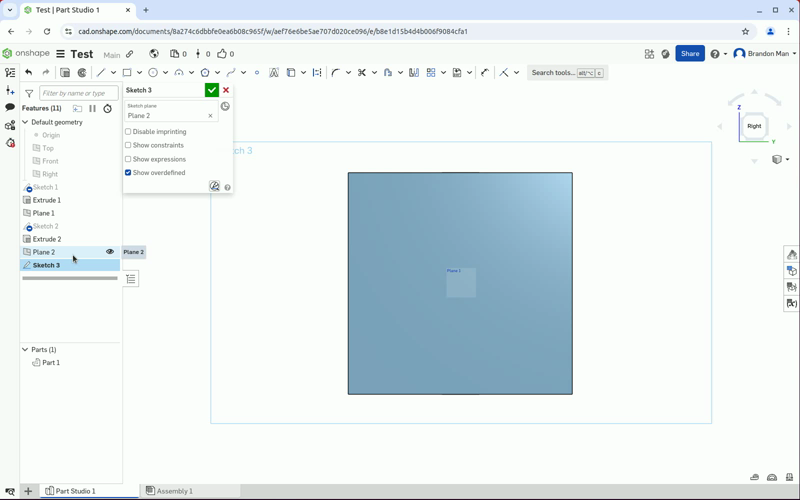
mouse_move(73, 352)
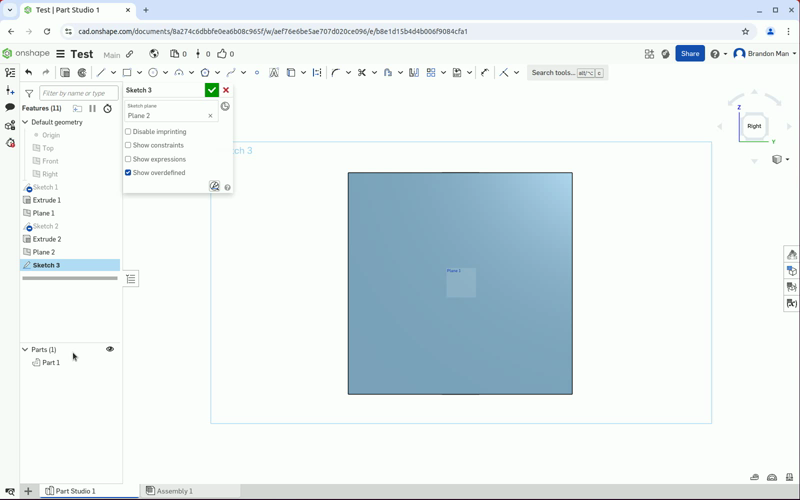
key(y)
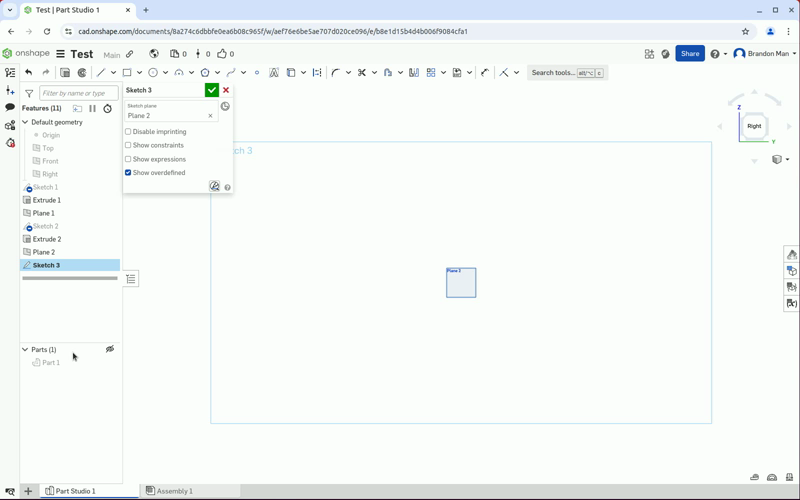
key(l)
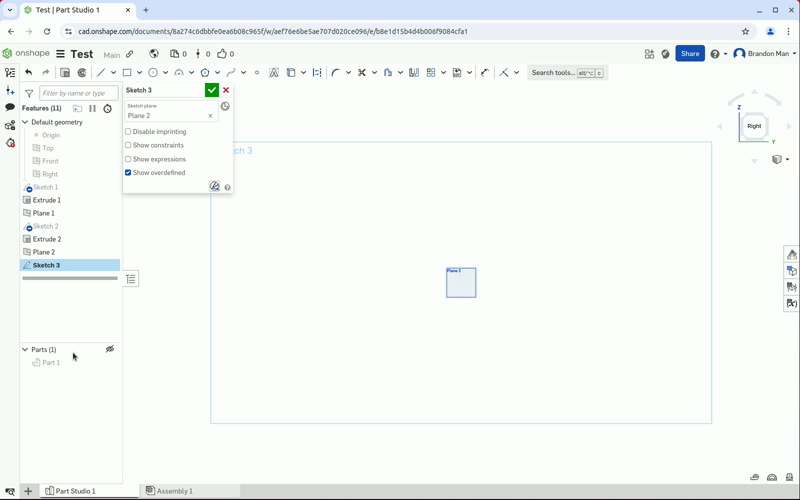
key_down(shift)
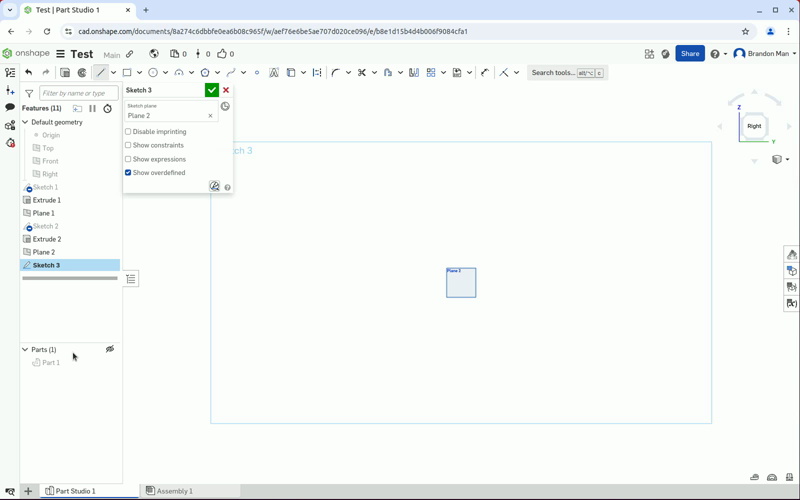
mouse_move(447, 394)
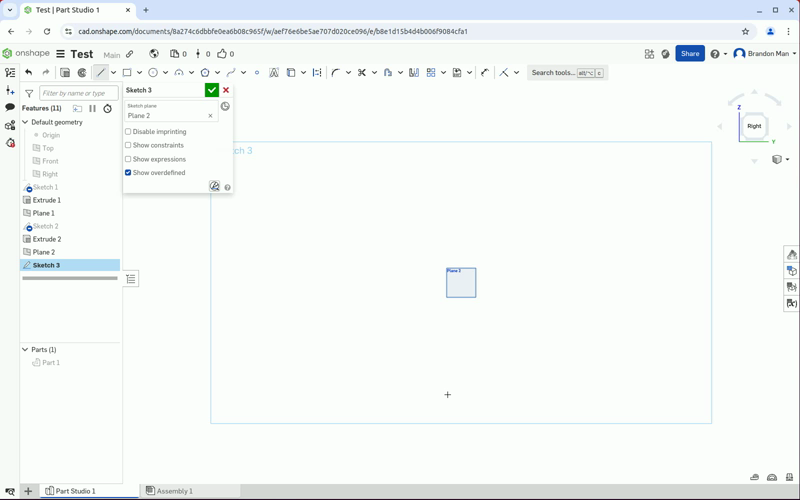
click(447, 394)
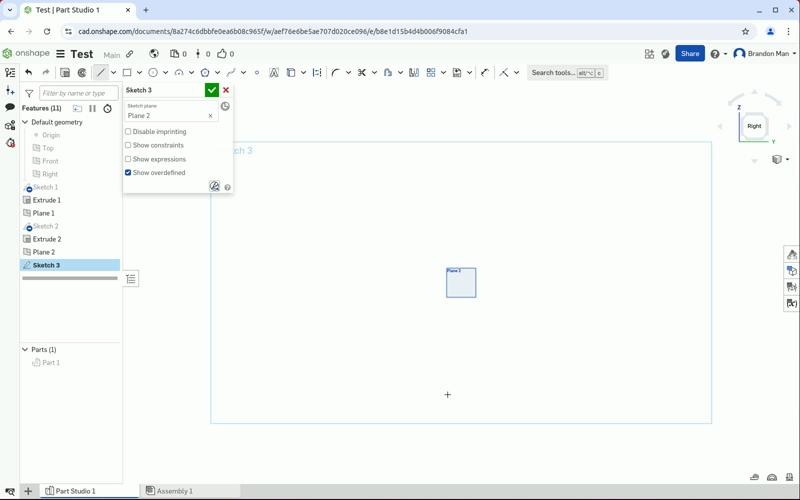
key_up(shift)
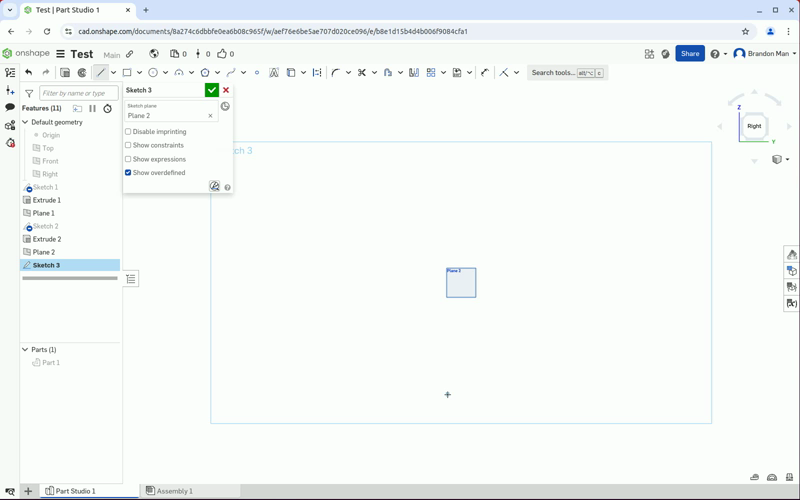
key_down(shift)
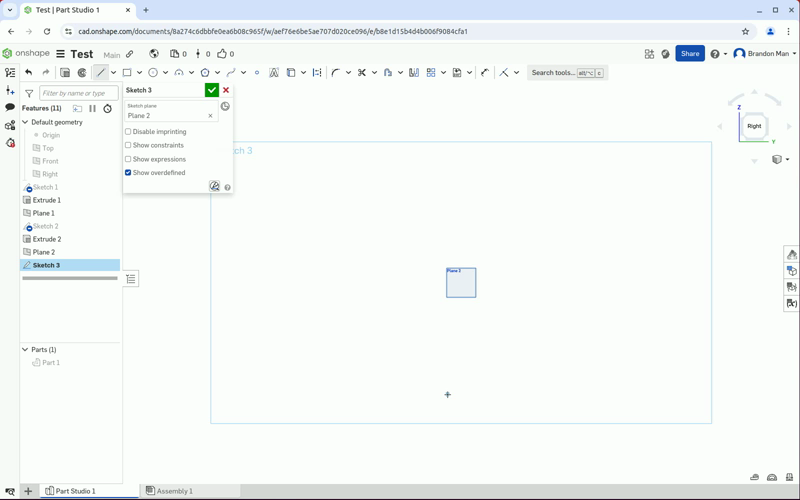
mouse_move(477, 394)
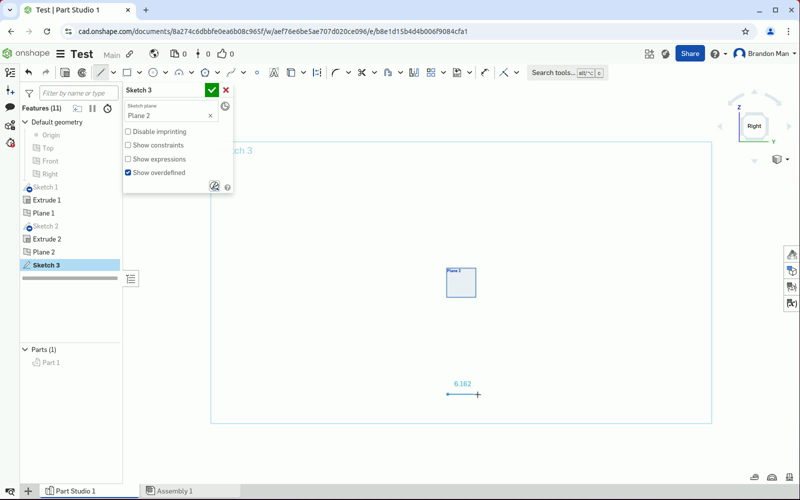
mouse_move(473, 394)
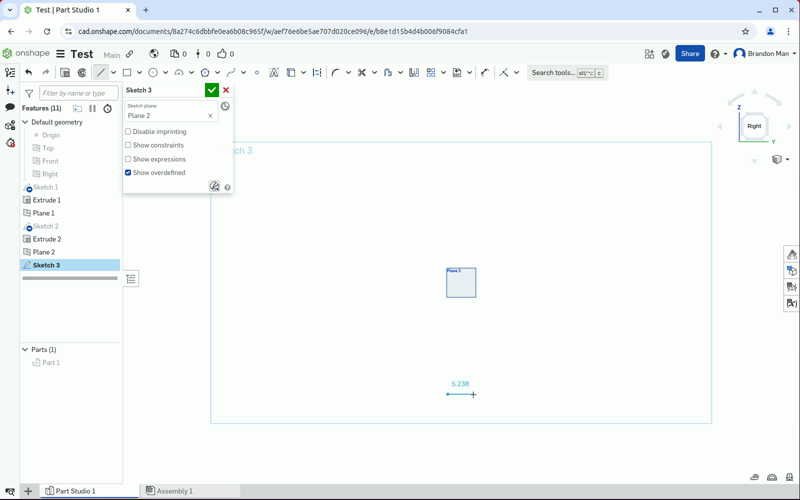
click(473, 394)
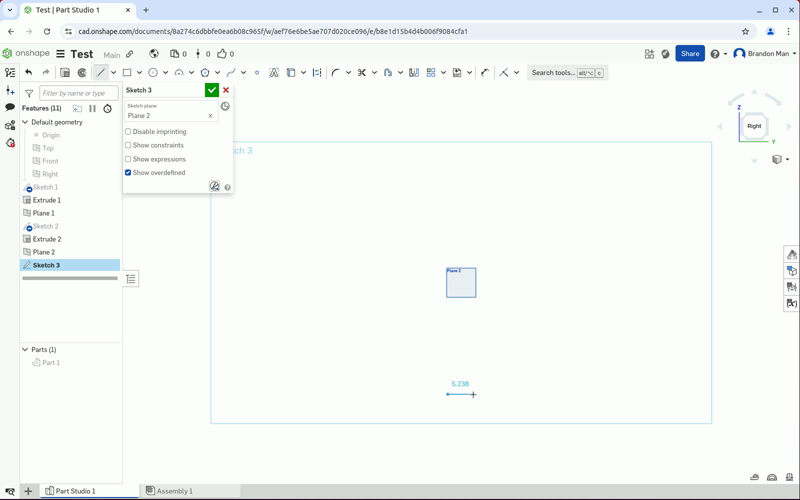
key_up(shift)
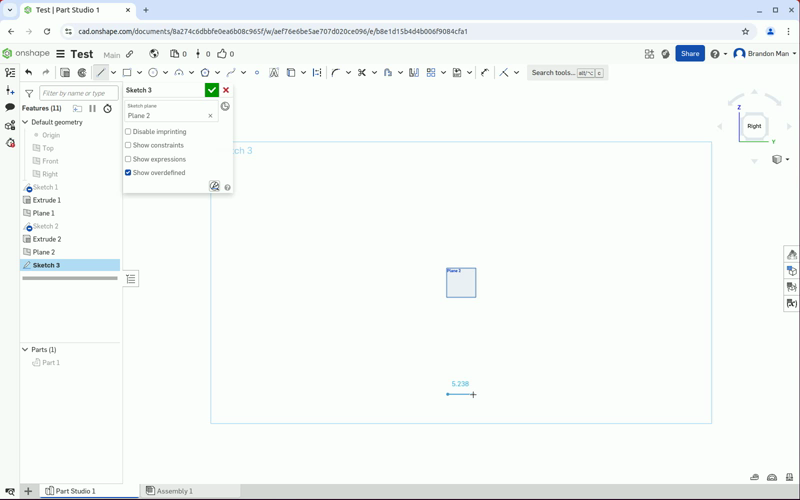
key_down(shift)
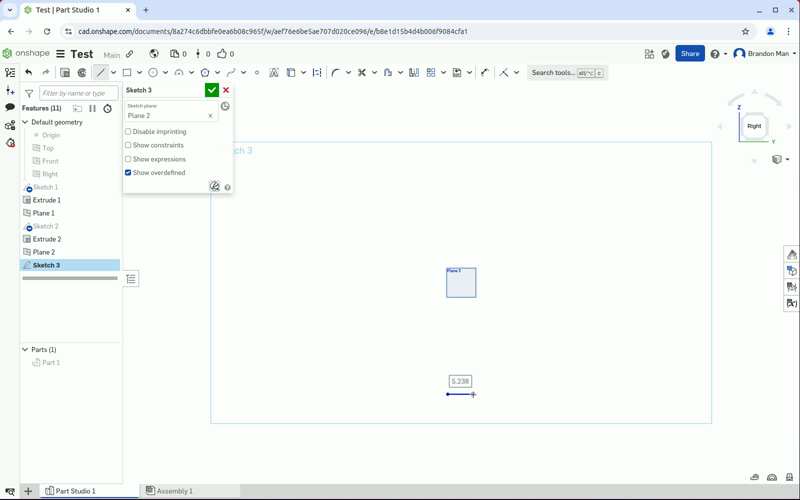
mouse_move(473, 172)
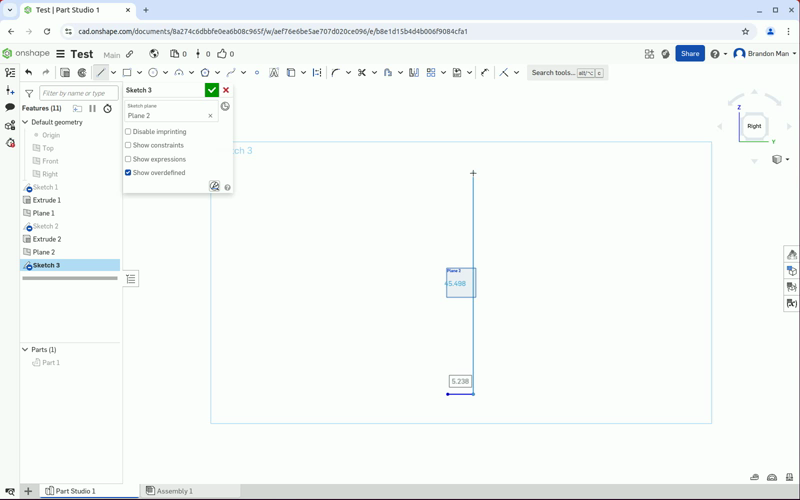
click(473, 172)
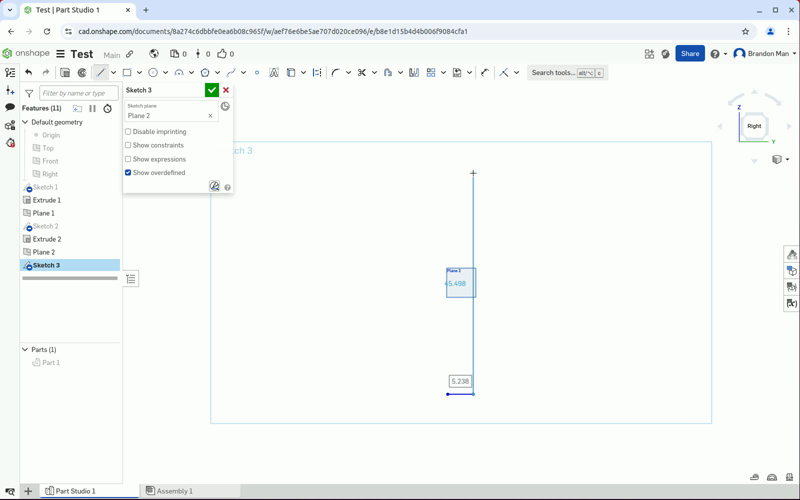
key_up(shift)
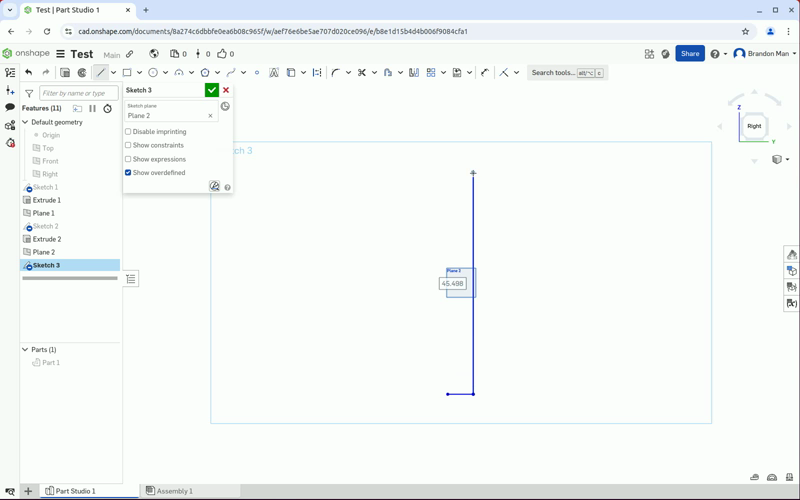
key_down(shift)
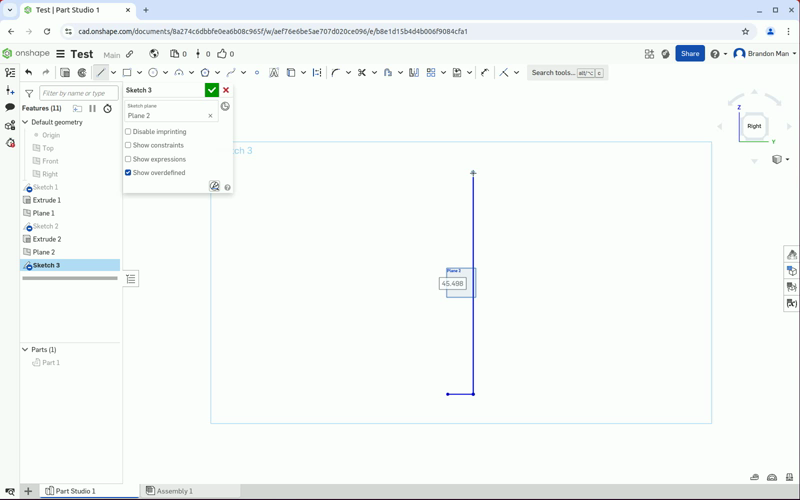
mouse_move(503, 172)
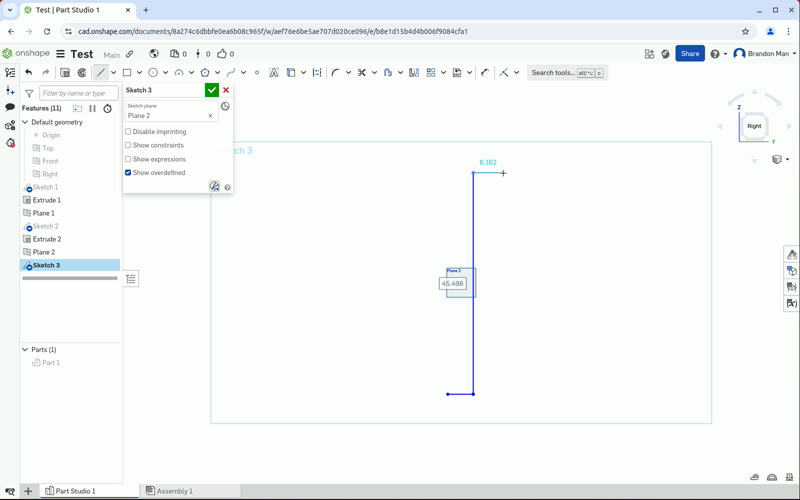
mouse_move(447, 172)
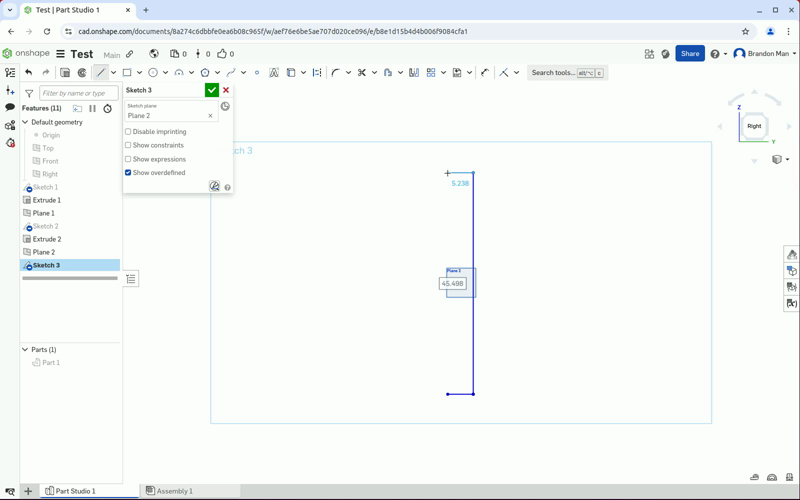
click(447, 172)
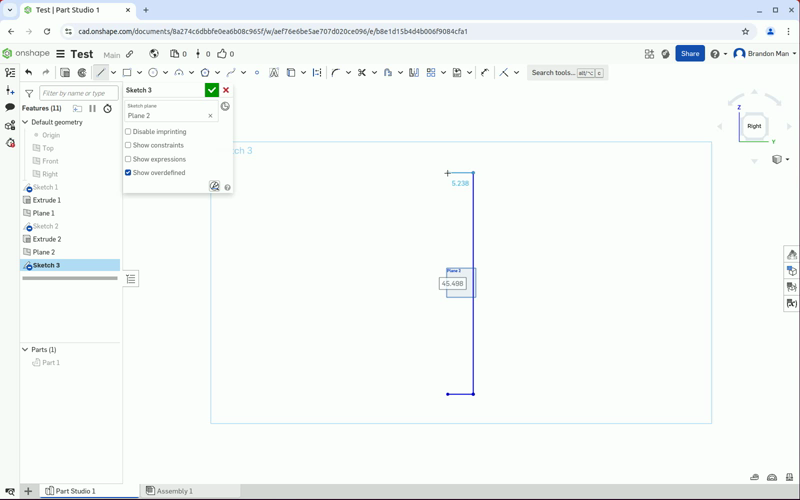
key_up(shift)
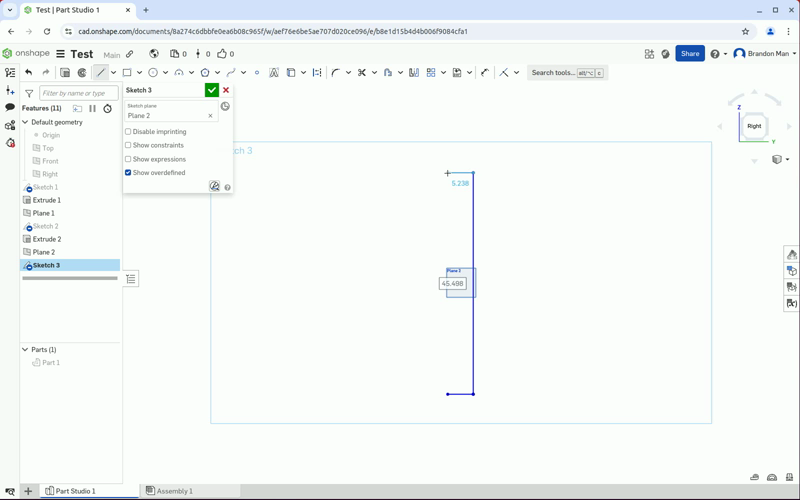
key_down(shift)
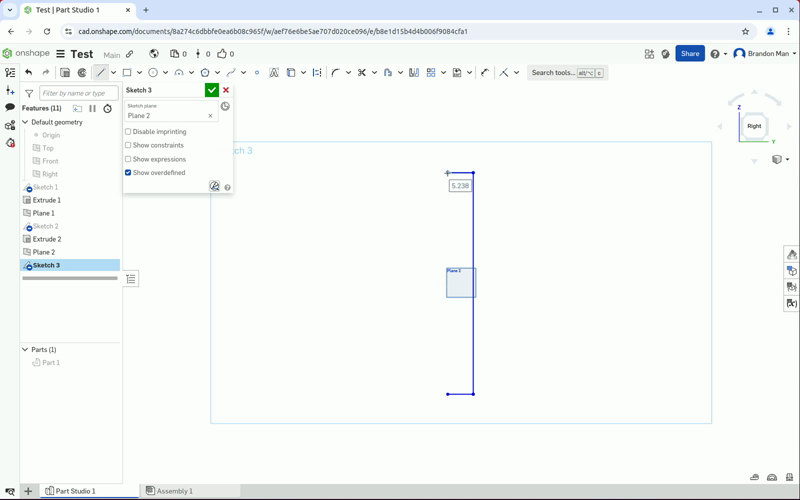
mouse_move(447, 394)
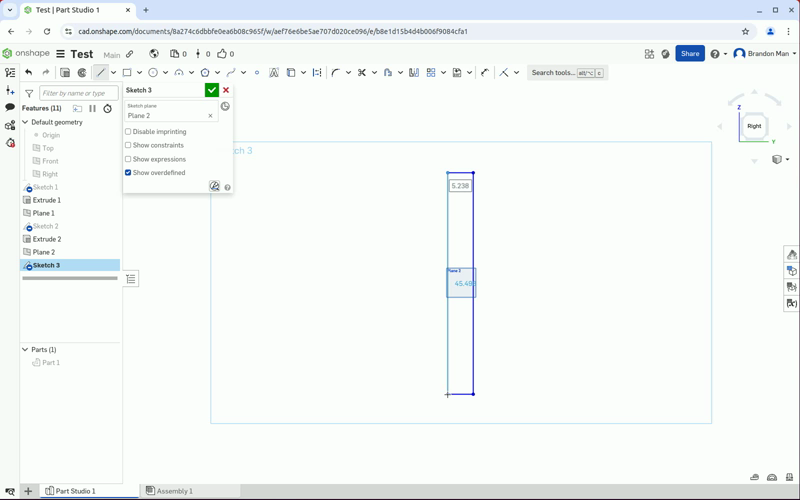
key_up(shift)
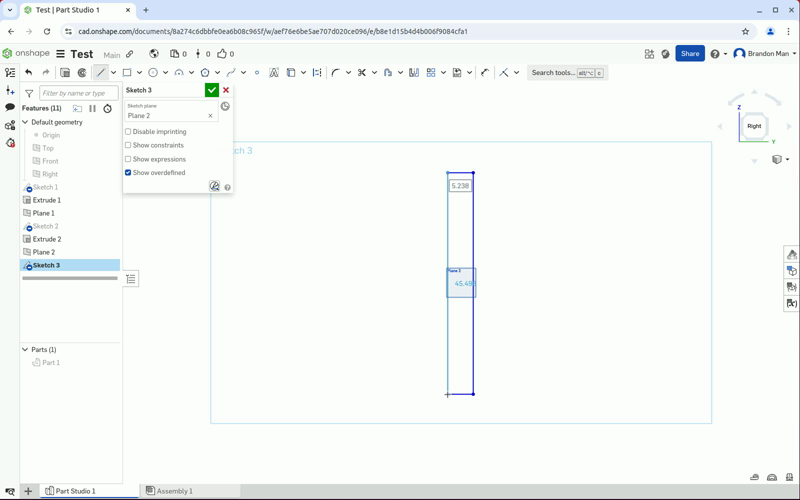
click(447, 394)
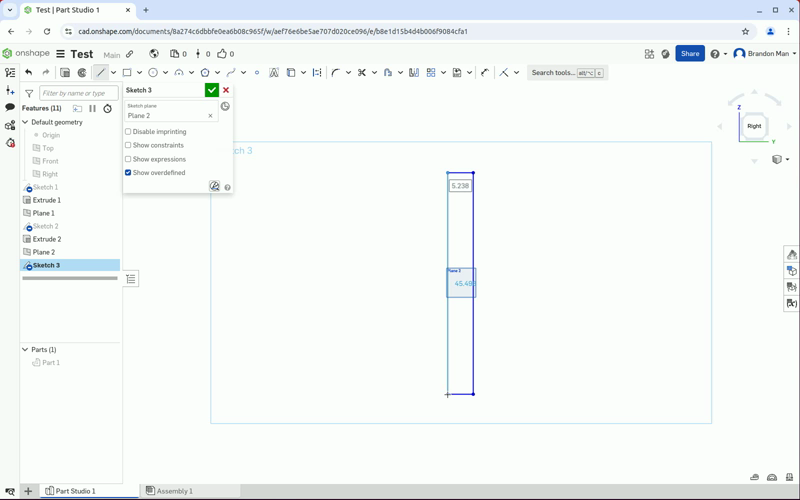
key(esc)
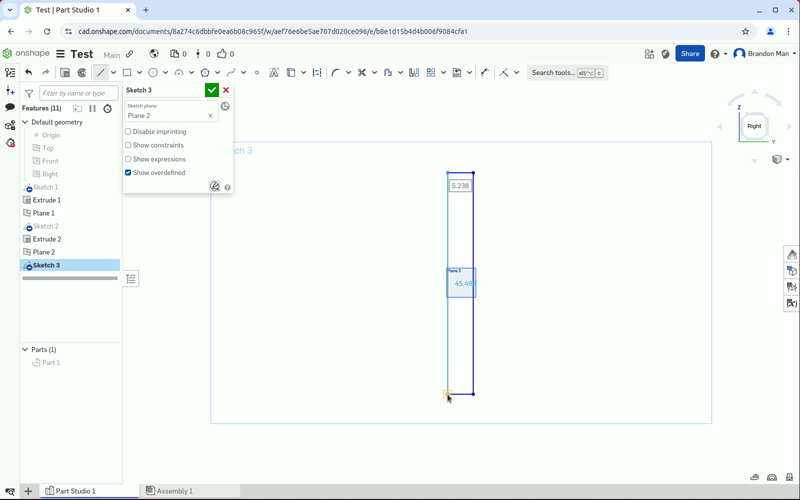
mouse_move(466, 194)
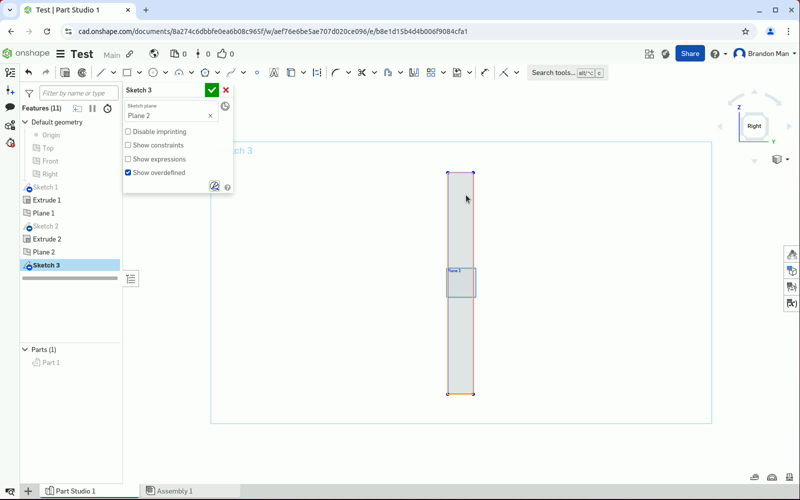
click(466, 194)
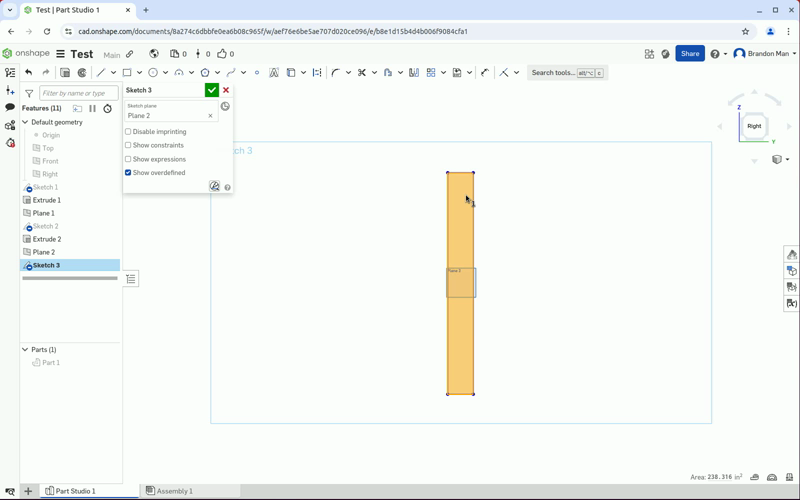
mouse_move(73, 352)
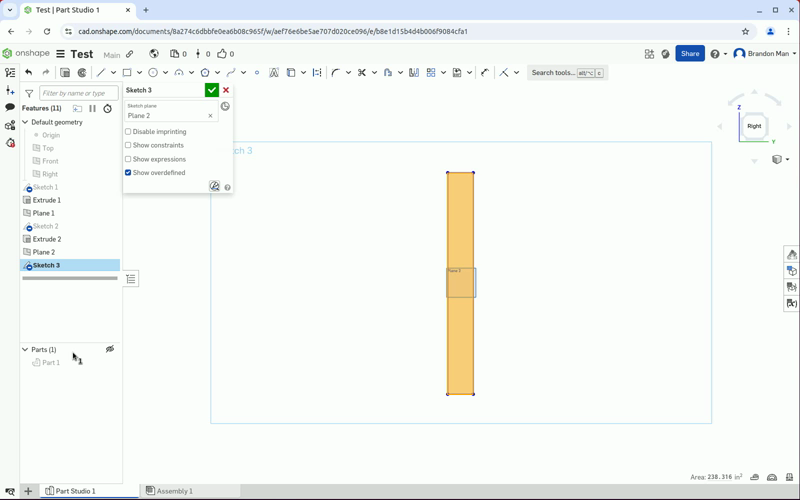
key(shift+y)
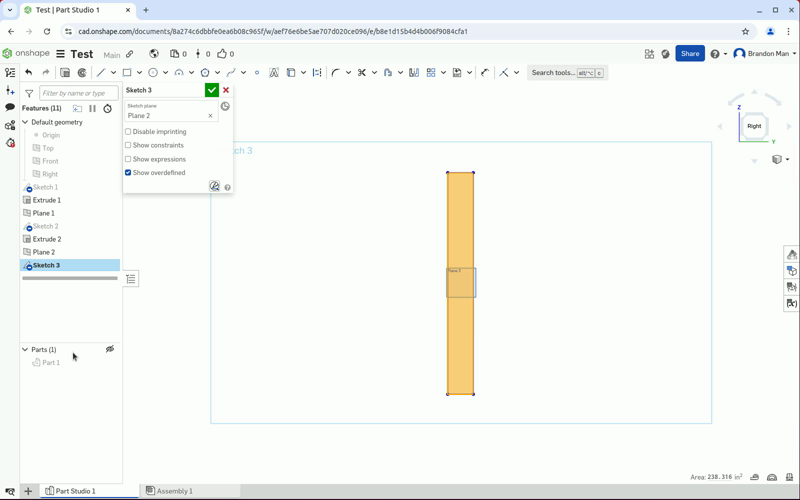
key(shift+e)
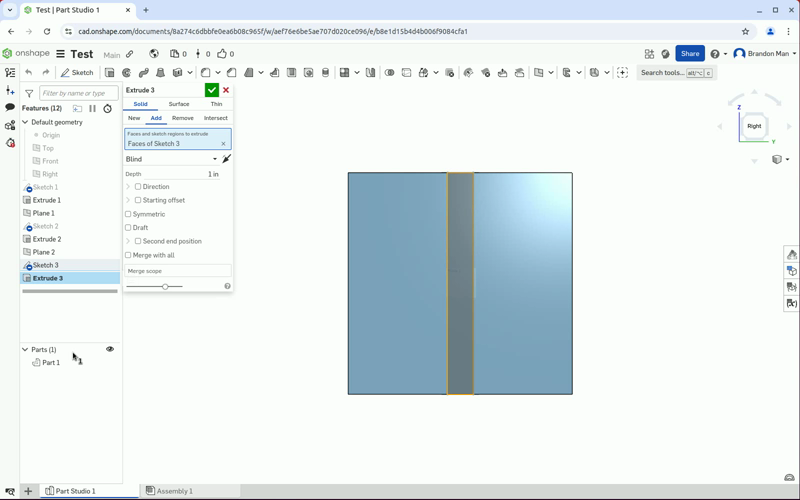
mouse_move(143, 106)
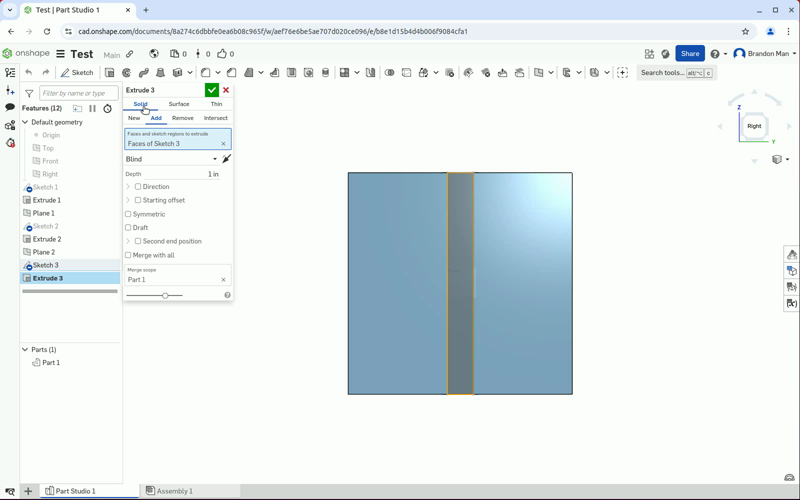
click(143, 106)
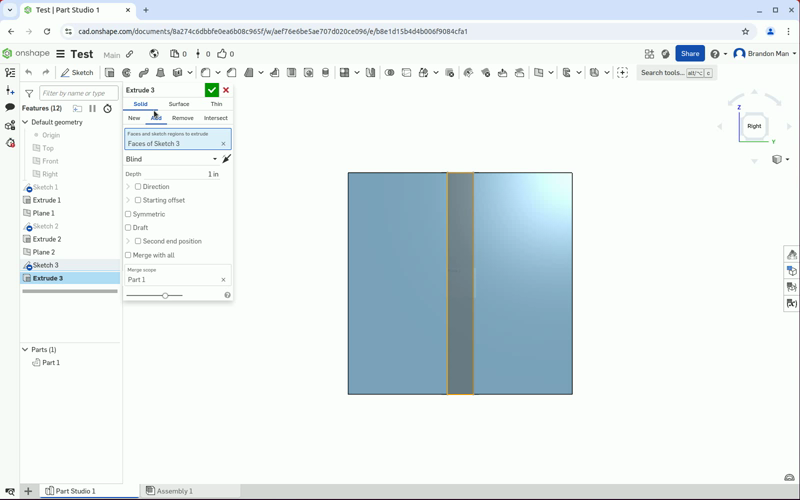
mouse_move(186, 120)
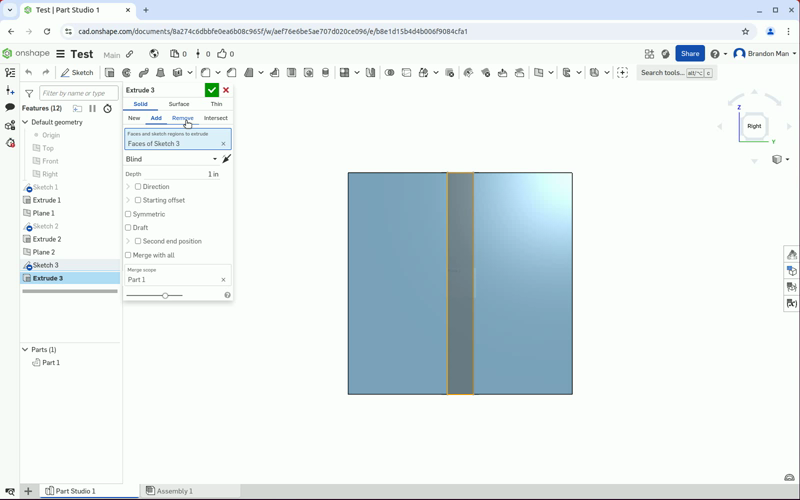
click(186, 120)
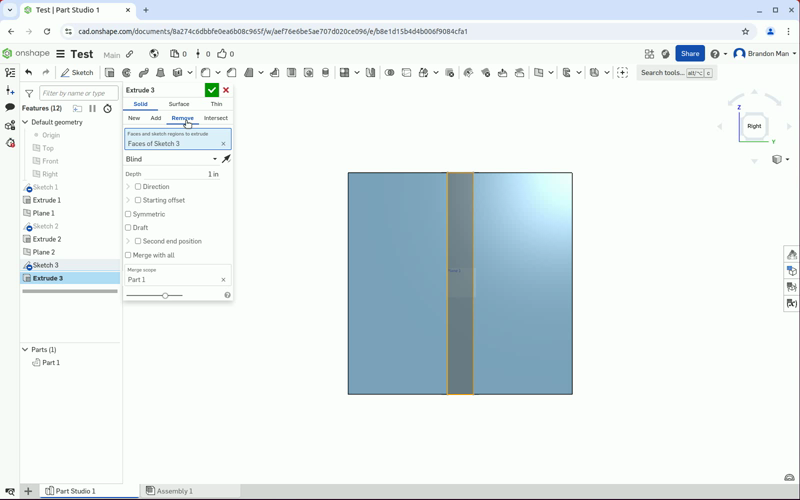
key(tab, 4)
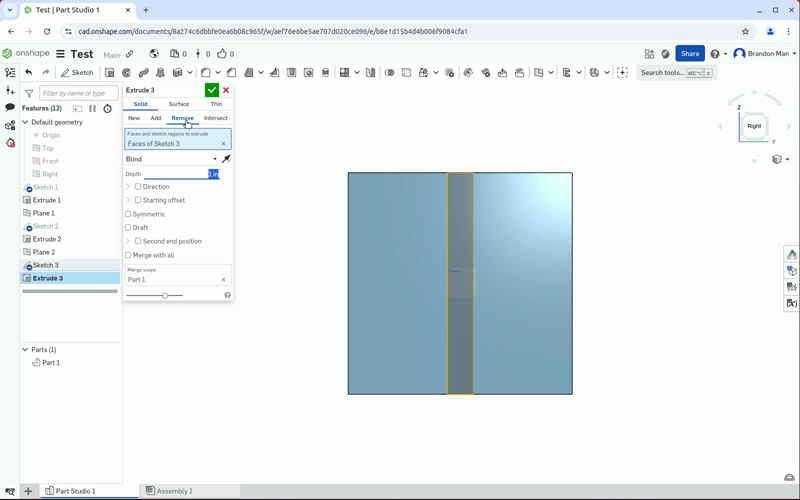
text(0.481)
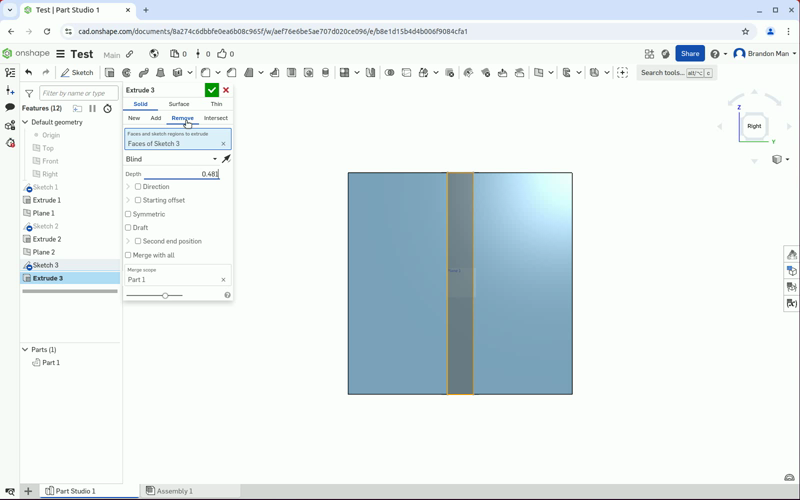
key(tab, 6)
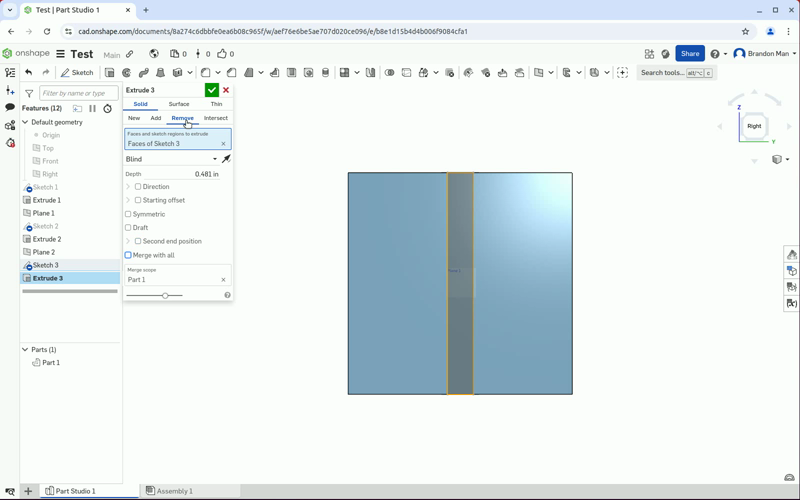
key(space)
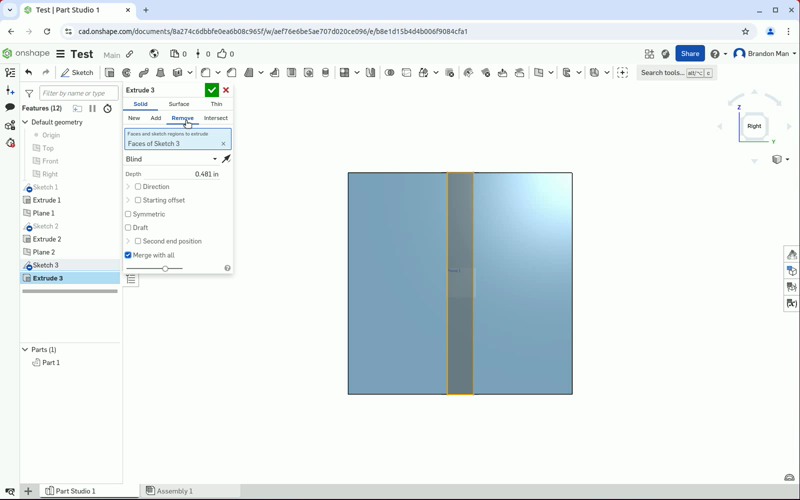
key(enter)
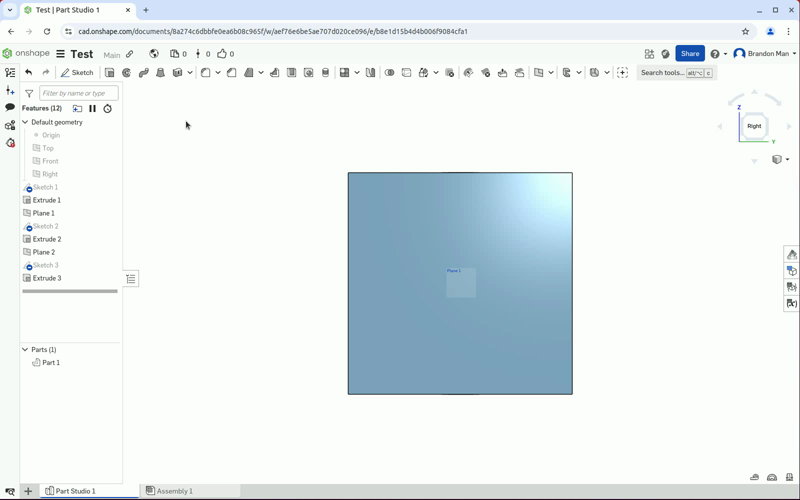
key(shift+h)
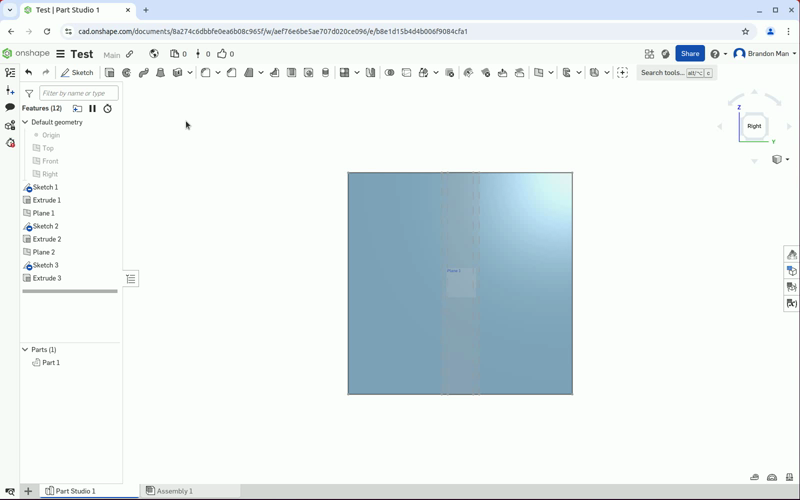
key(shift+h)
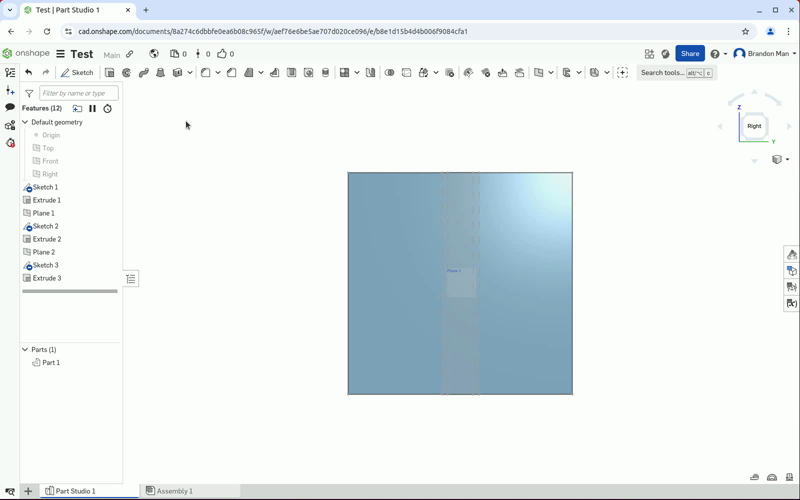
key(shift+7)
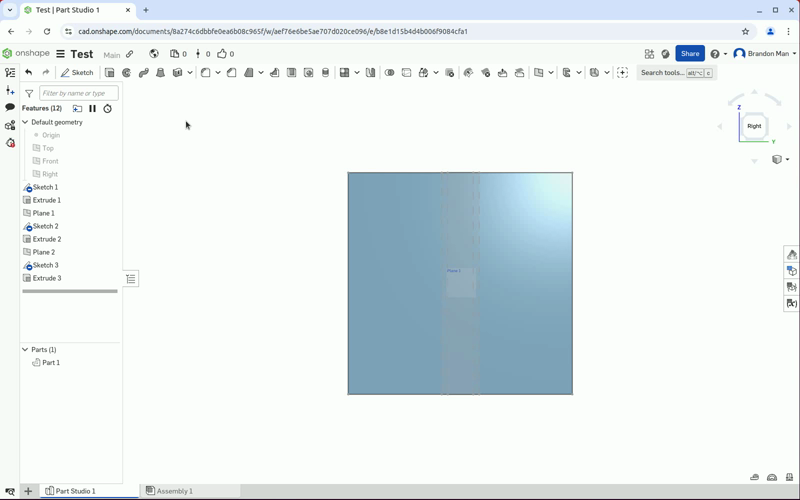
key(right, 2)
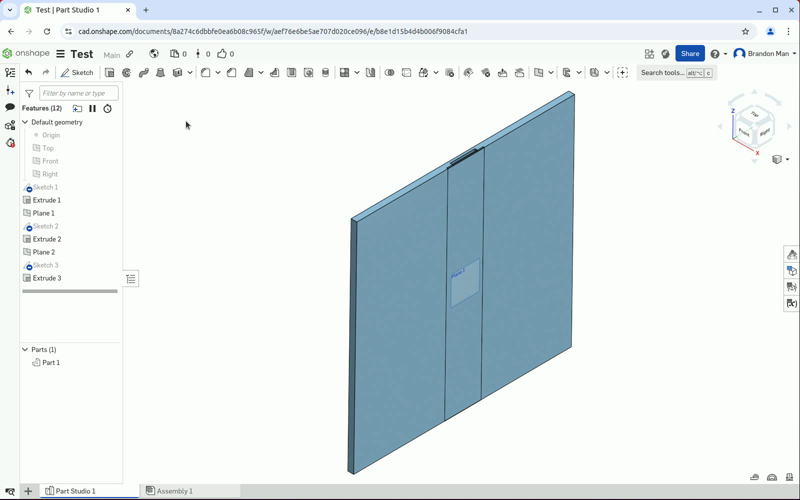
key(down, 2)
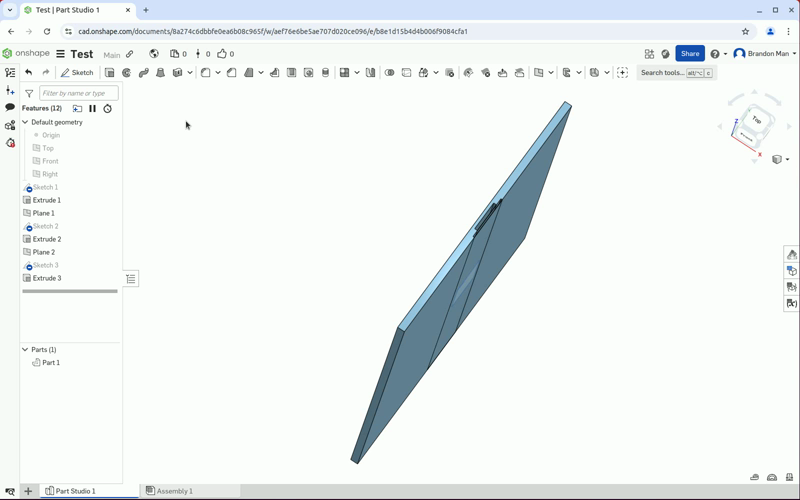
key(up, 2)
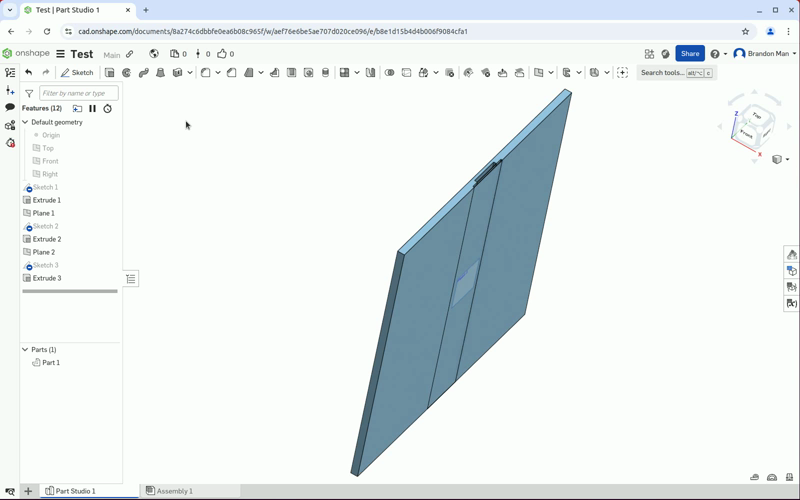
key(left, 2)
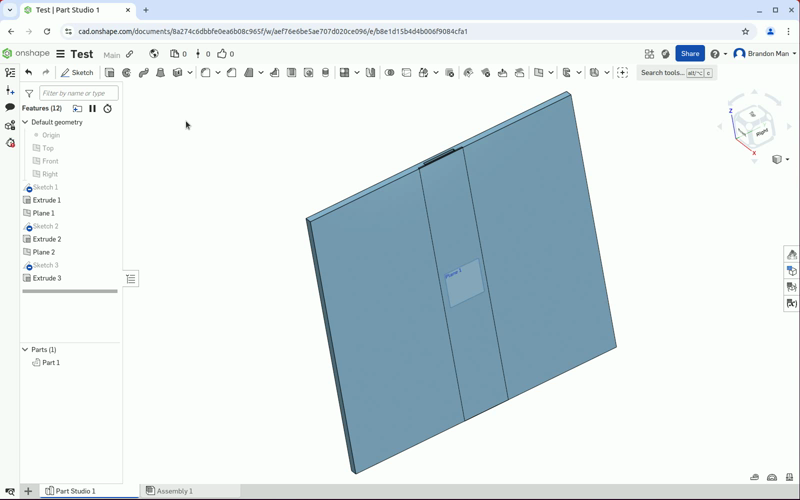
mouse_move(73, 189)
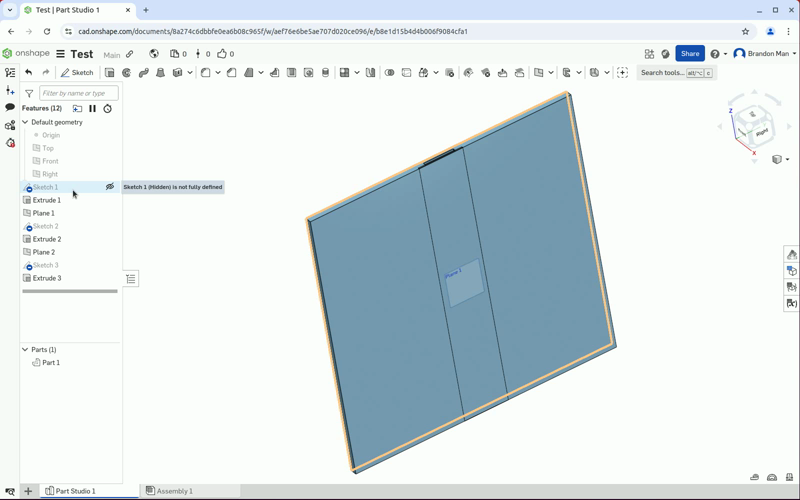
click(73, 189)